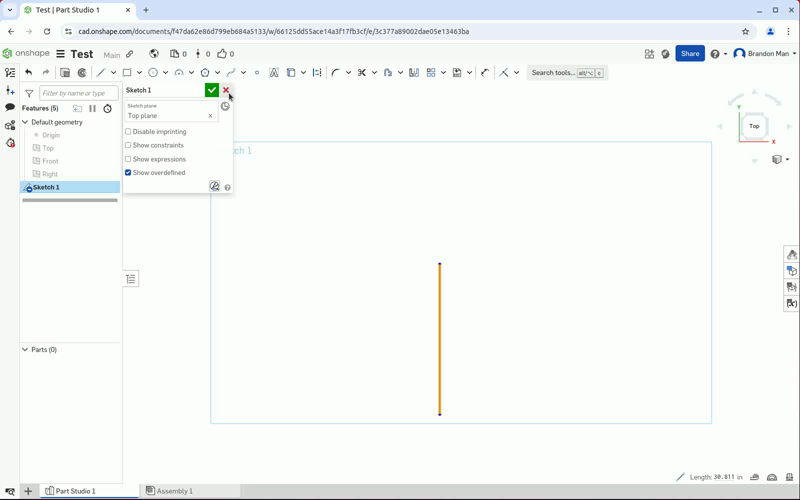
key(shift+h)
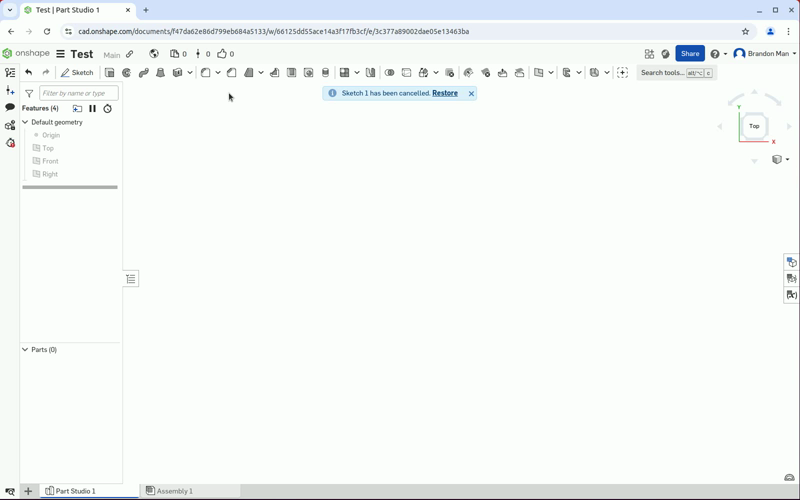
mouse_move(73, 352)
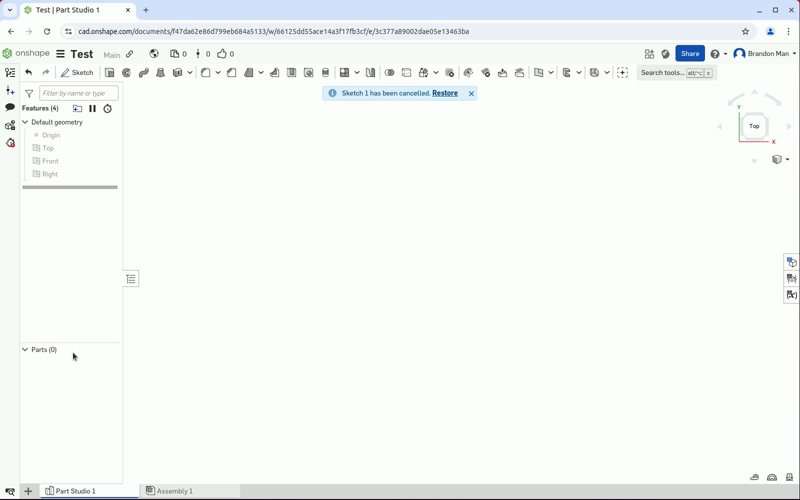
key(y)
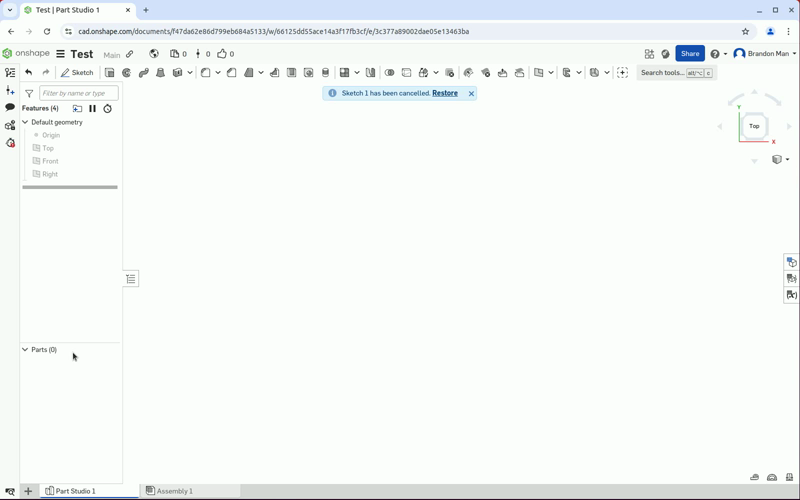
key(shift+p)
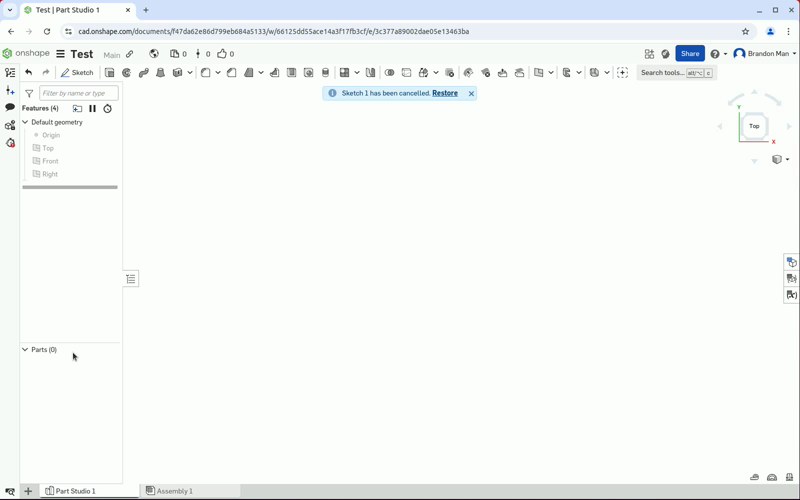
key(space)
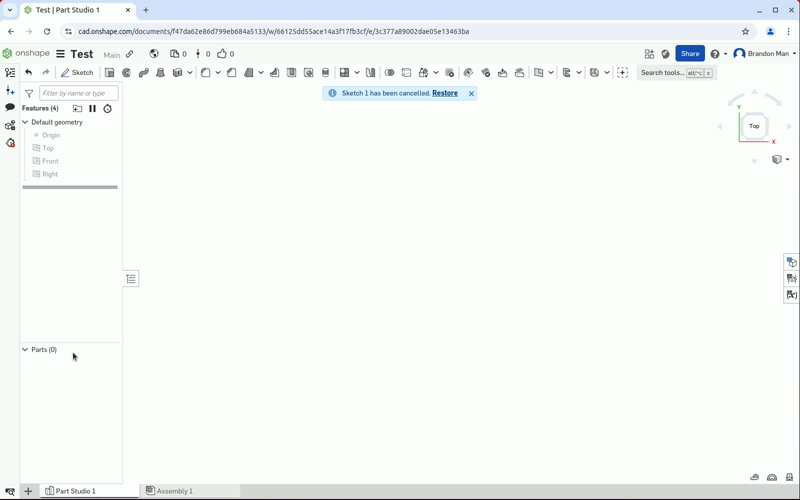
key_down(shift)
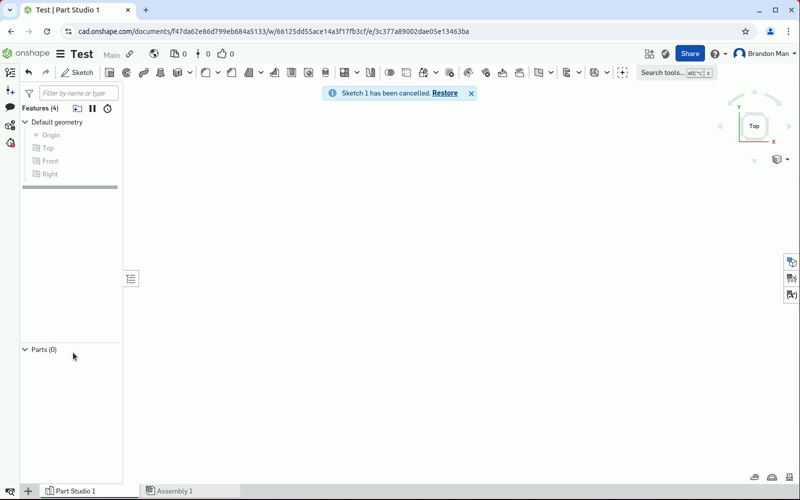
key(up)
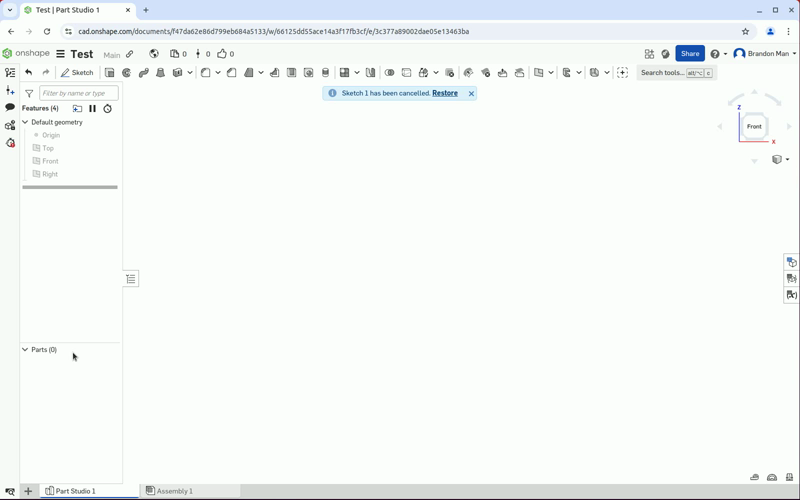
key_up(shift)
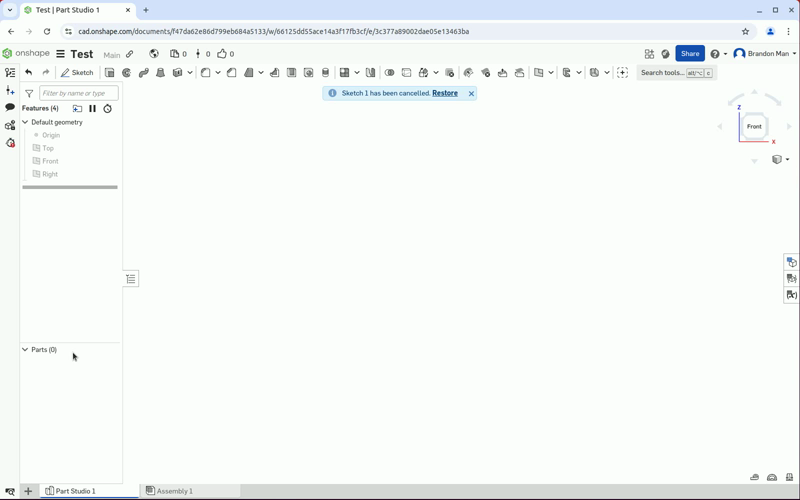
mouse_move(73, 352)
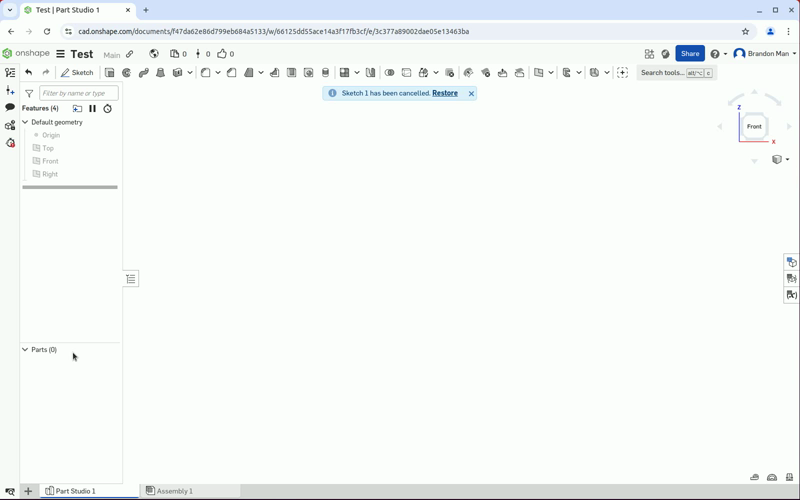
key(shift+y)
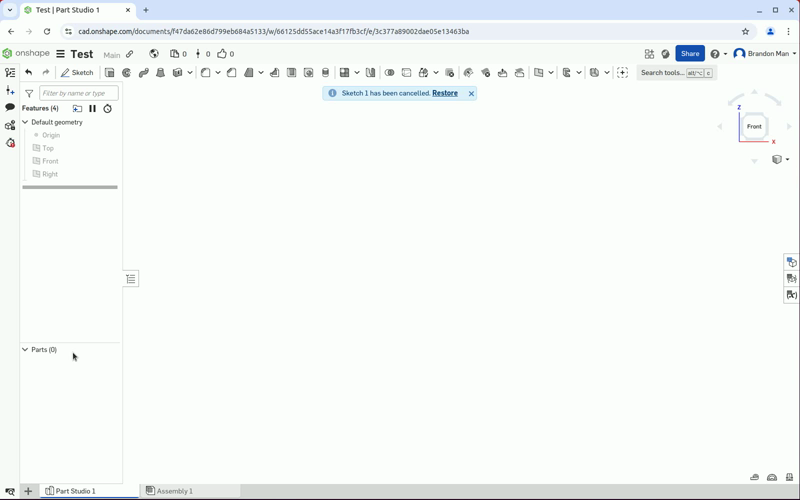
key(shift+s)
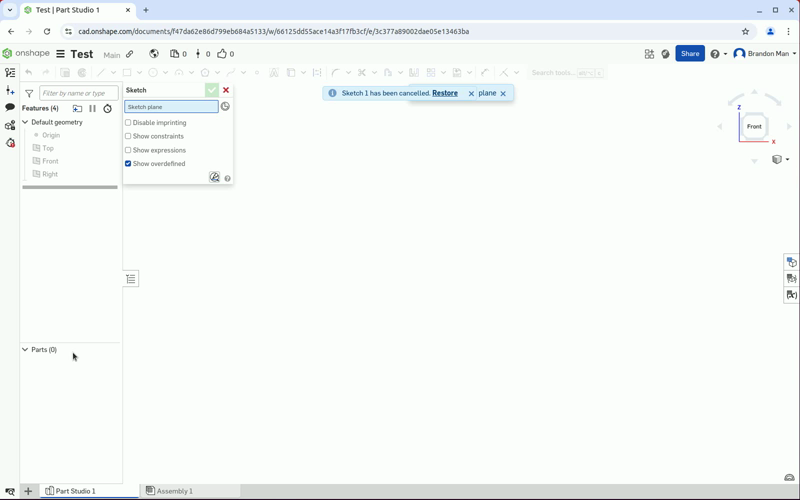
mouse_move(73, 163)
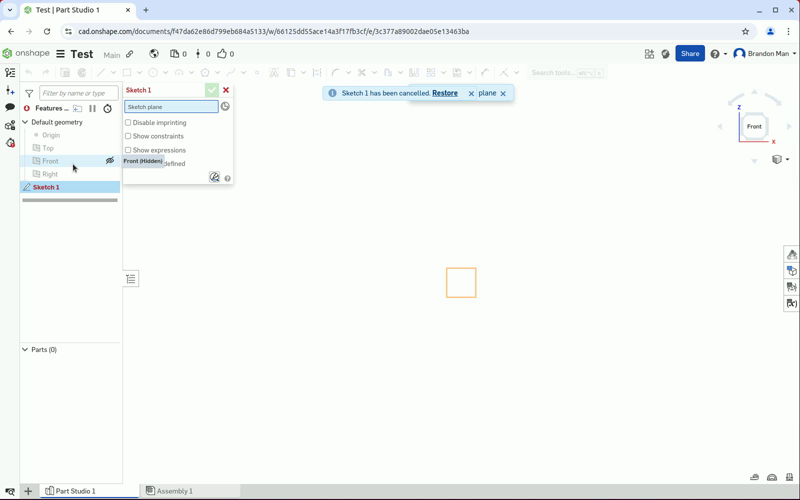
click(73, 163)
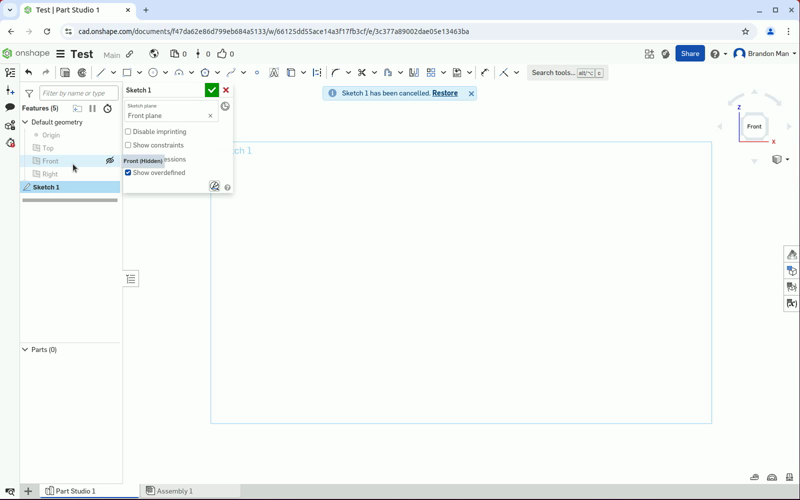
mouse_move(73, 352)
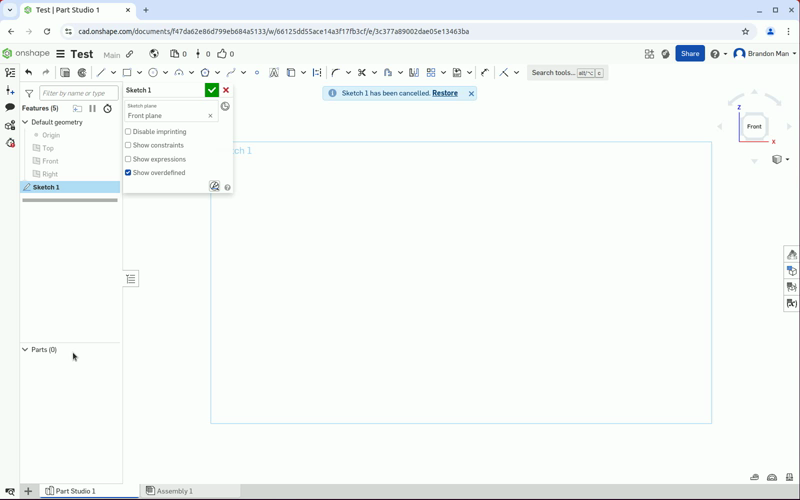
key(y)
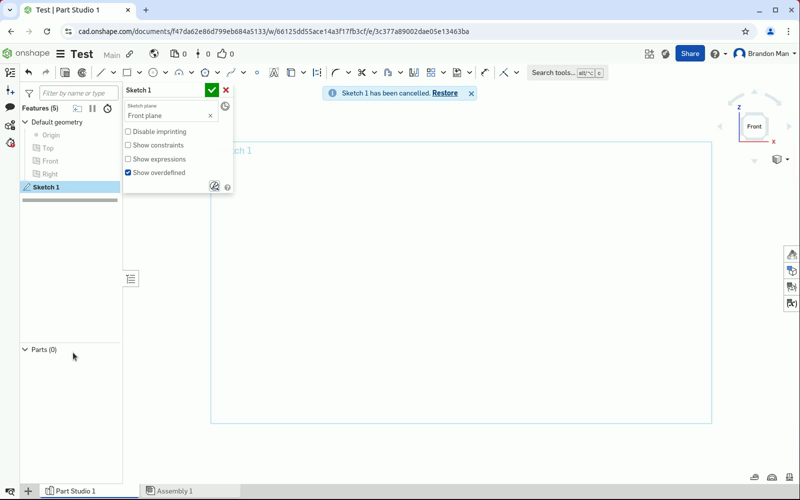
key(l)
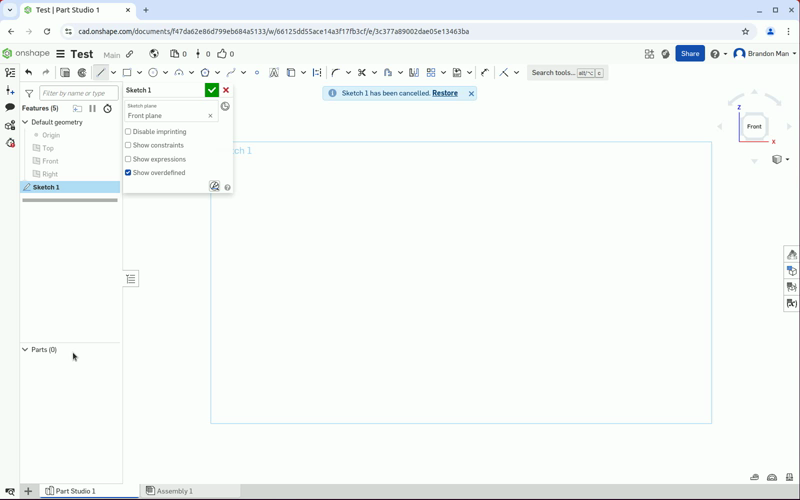
key_down(shift)
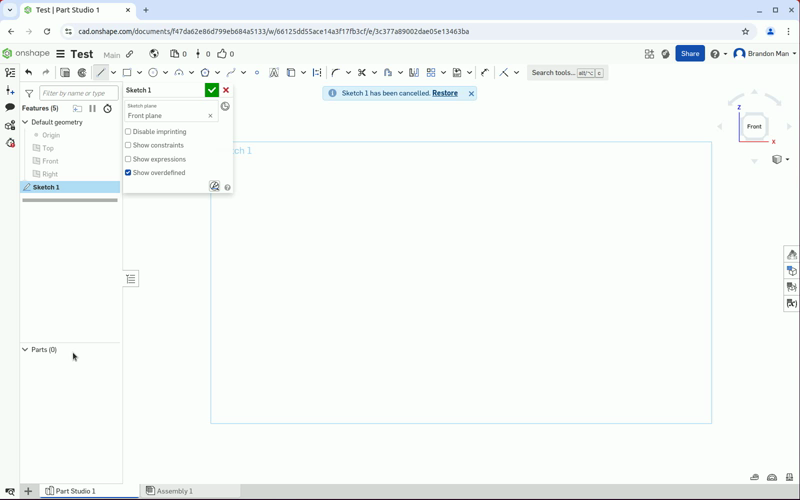
mouse_move(356, 265)
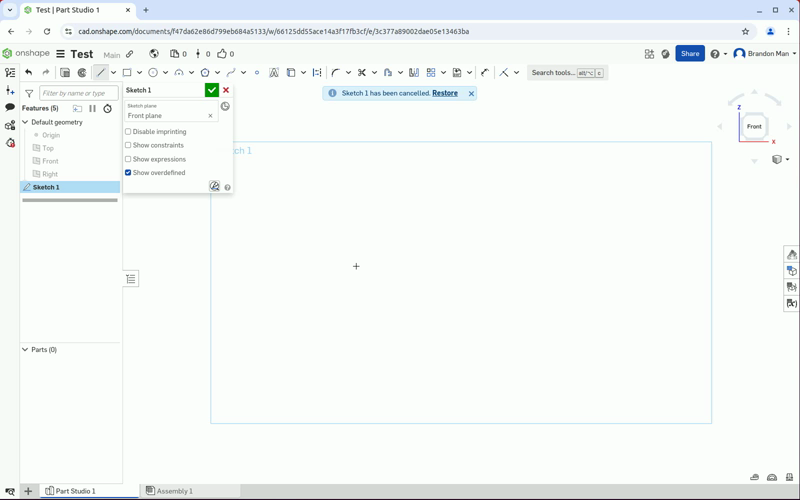
click(356, 265)
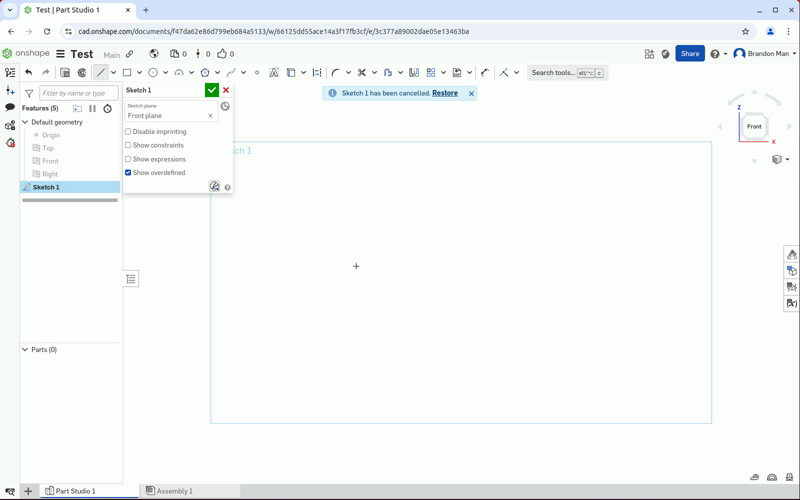
key_up(shift)
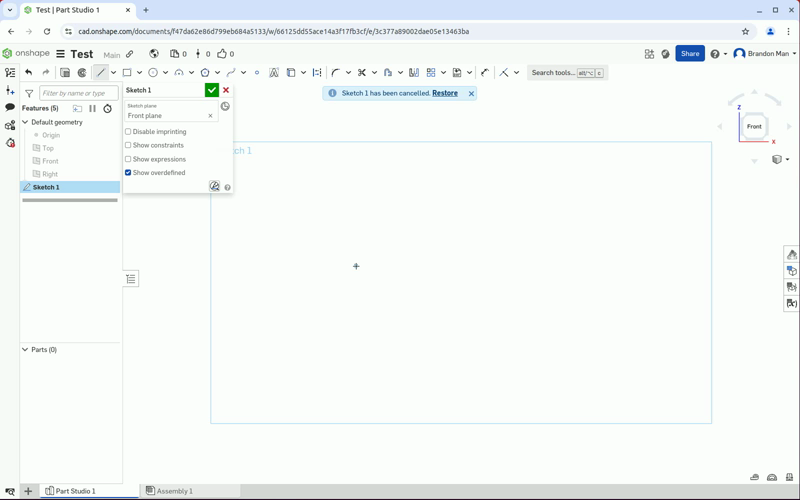
key_down(shift)
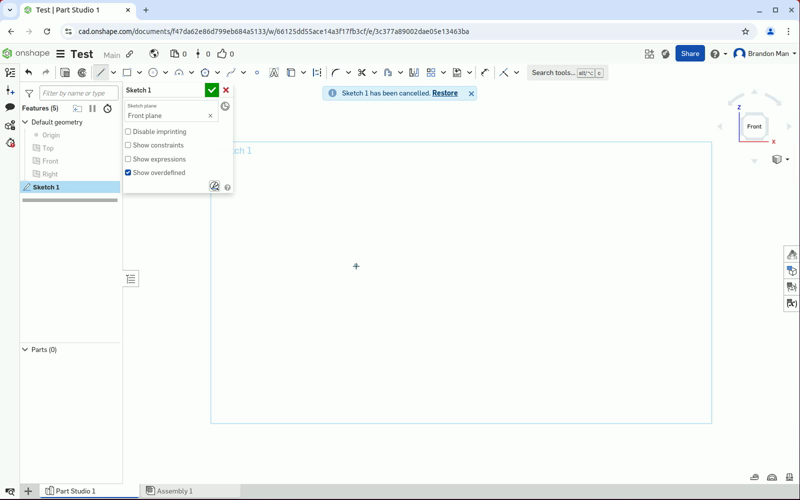
mouse_move(445, 265)
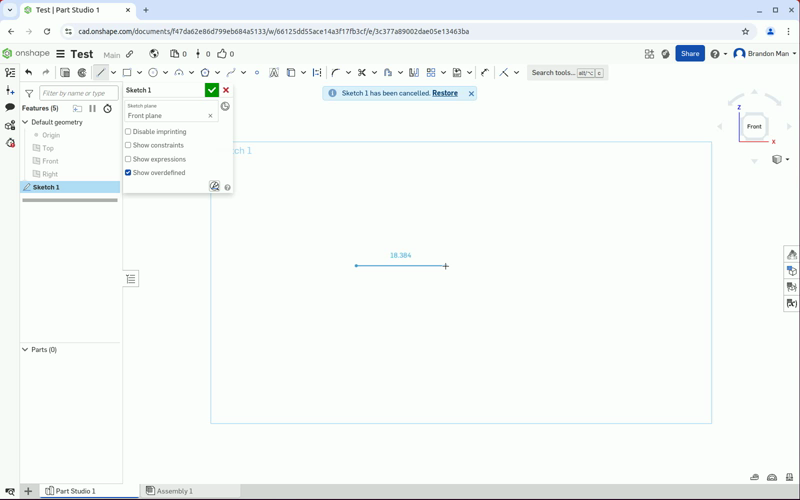
click(445, 265)
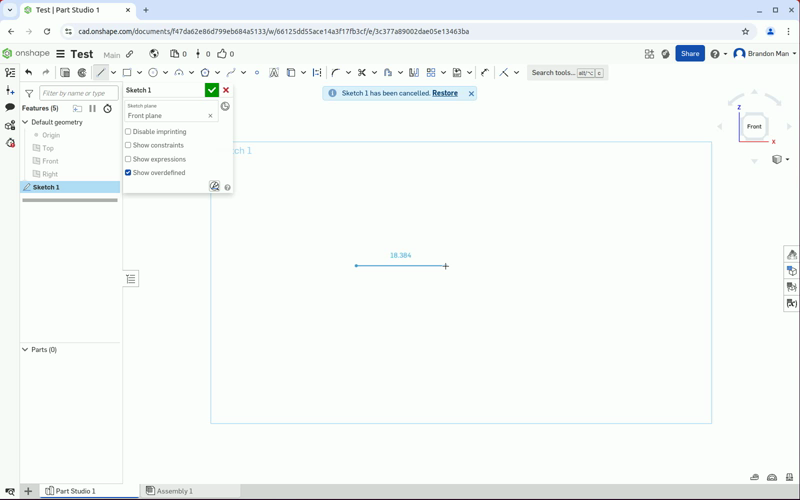
key_up(shift)
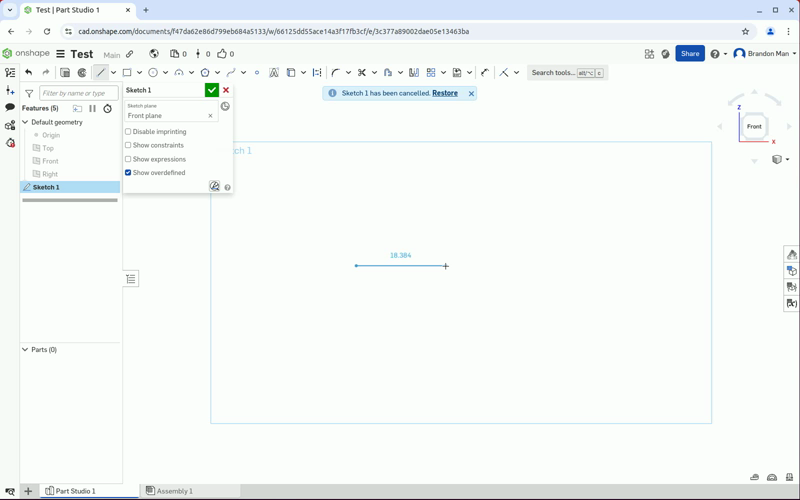
key_down(shift)
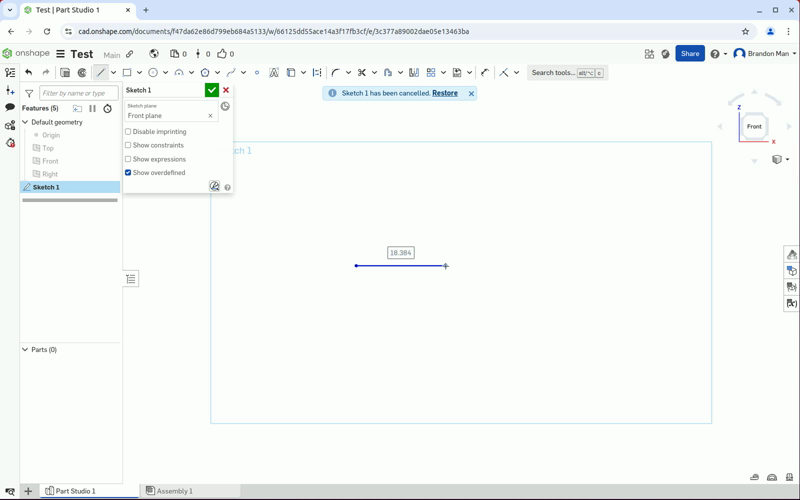
mouse_move(445, 176)
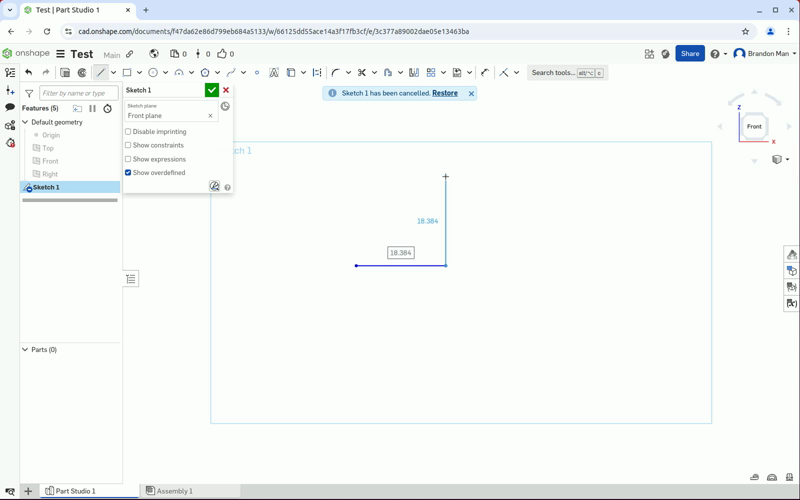
click(445, 176)
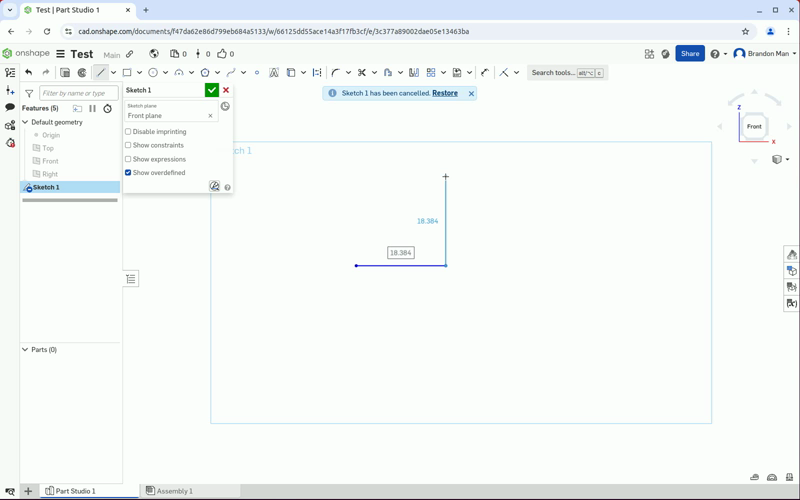
key_up(shift)
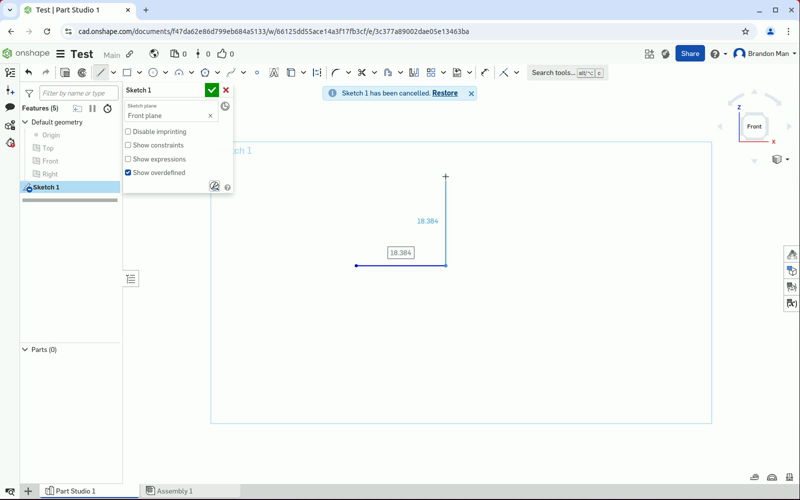
key_down(shift)
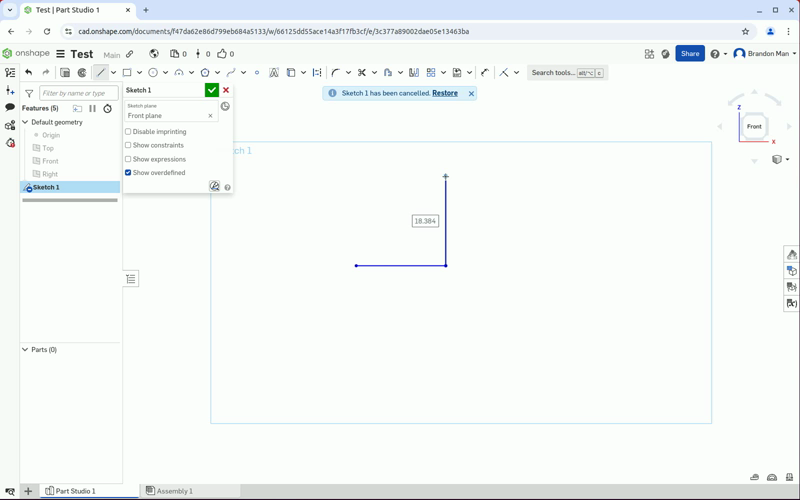
mouse_move(356, 176)
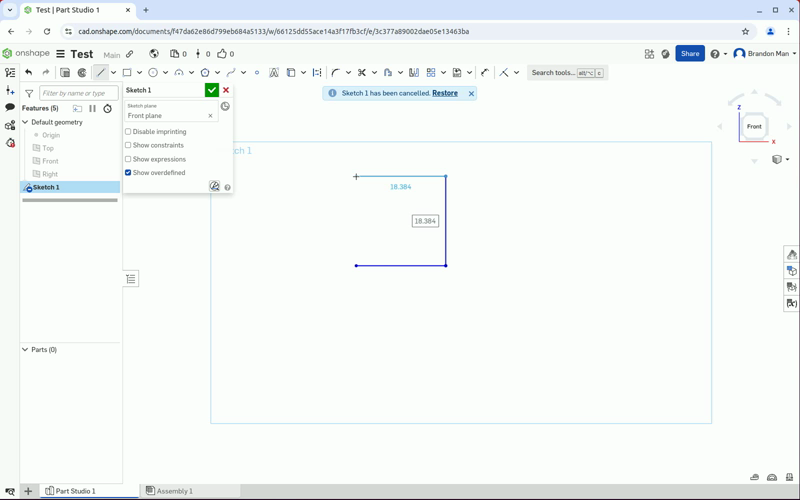
click(356, 176)
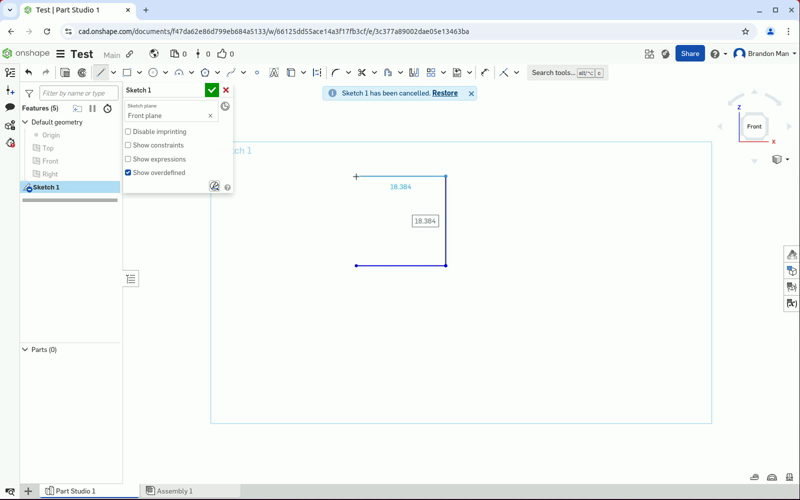
key_up(shift)
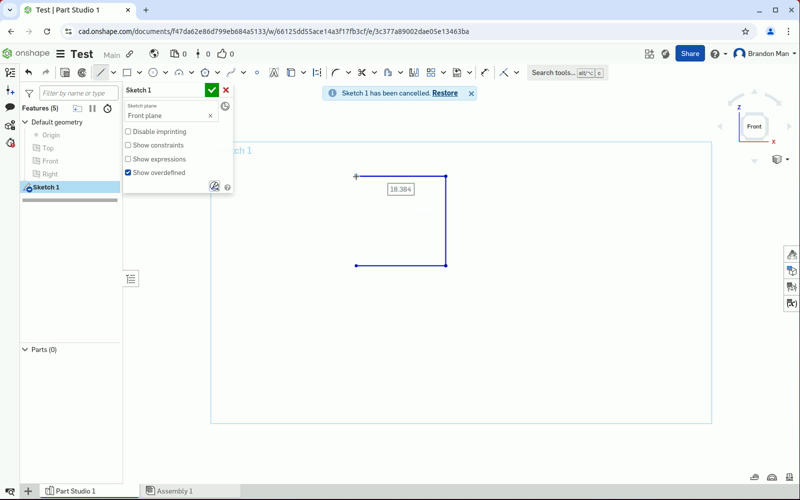
key_down(shift)
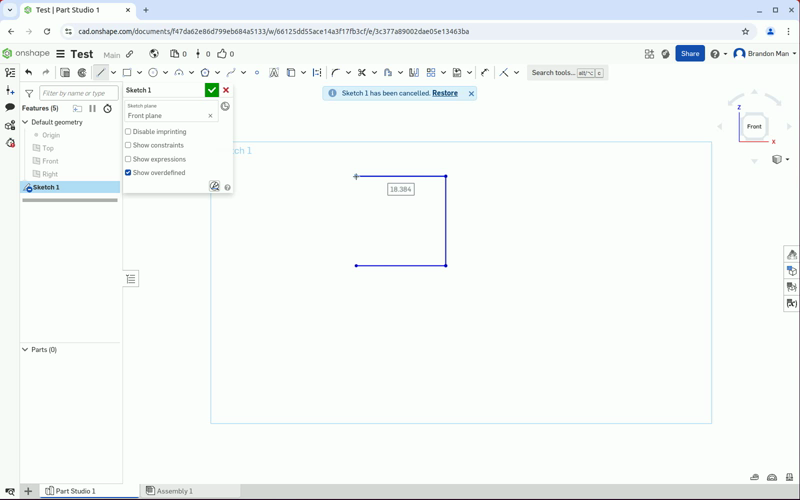
mouse_move(356, 265)
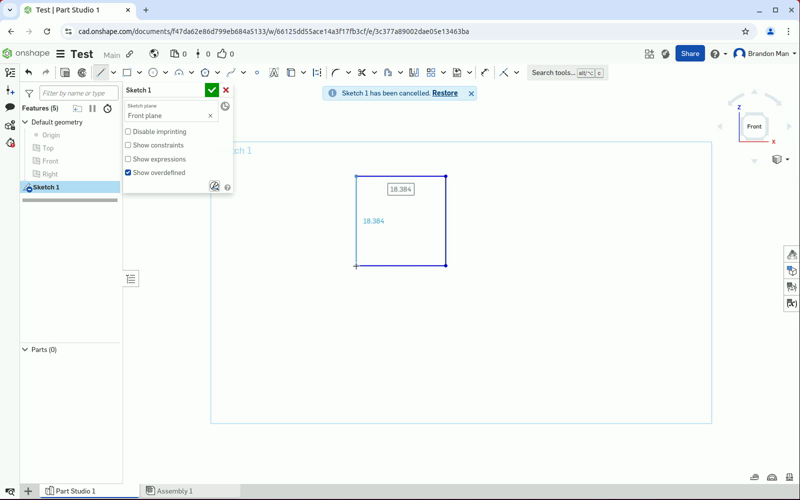
key_up(shift)
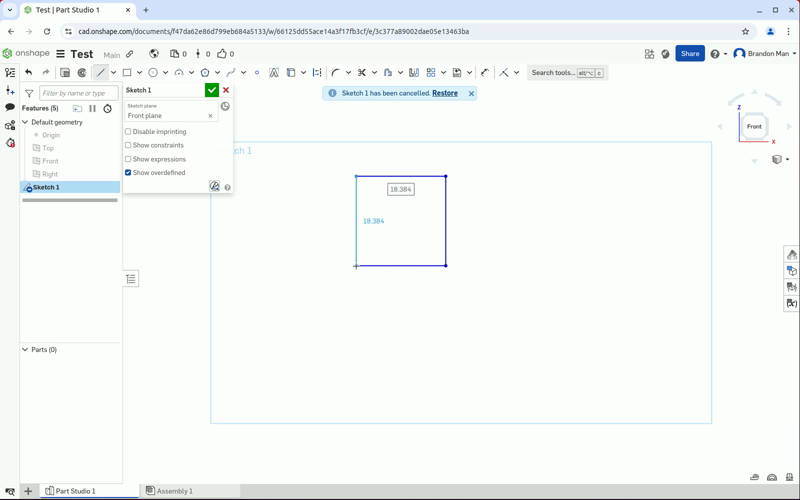
click(356, 265)
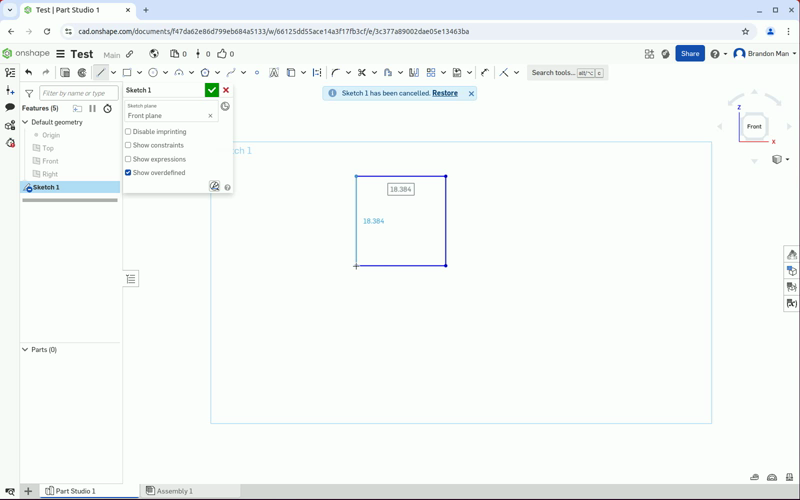
key(esc)
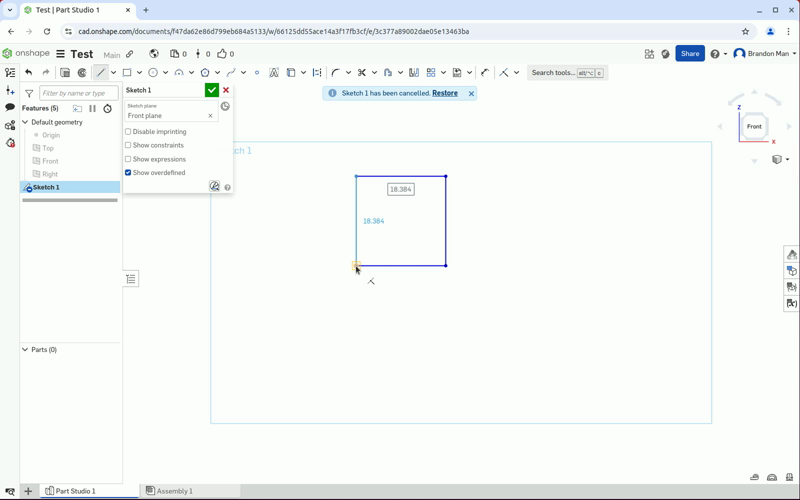
mouse_move(407, 204)
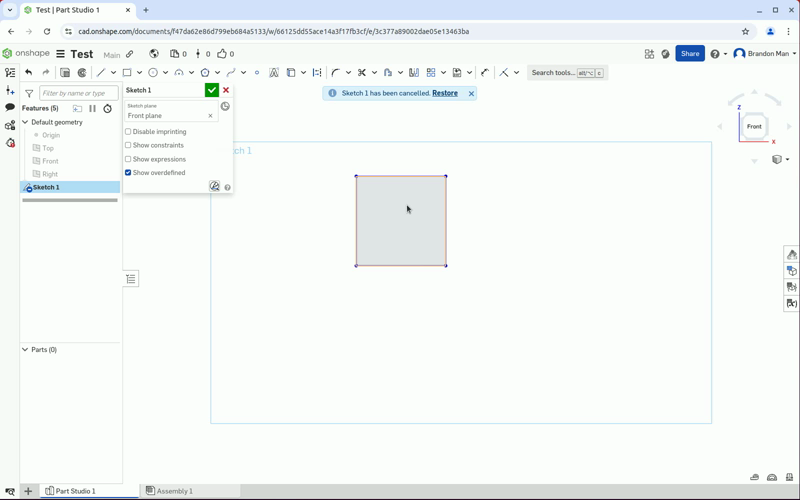
click(407, 204)
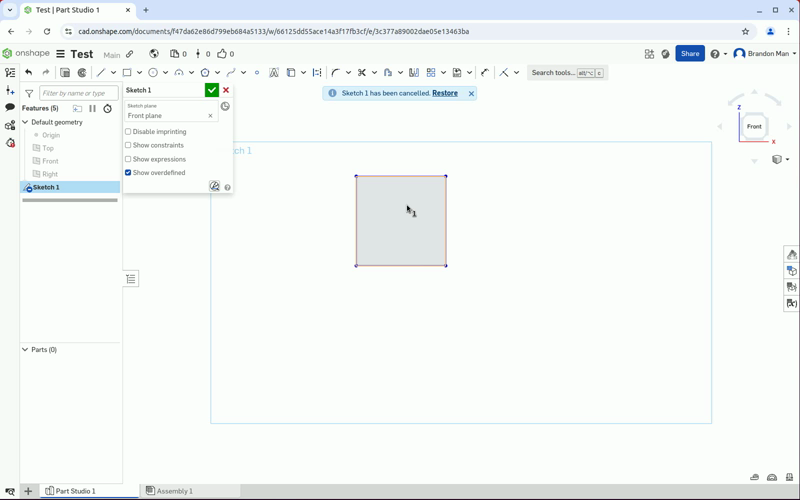
mouse_move(73, 352)
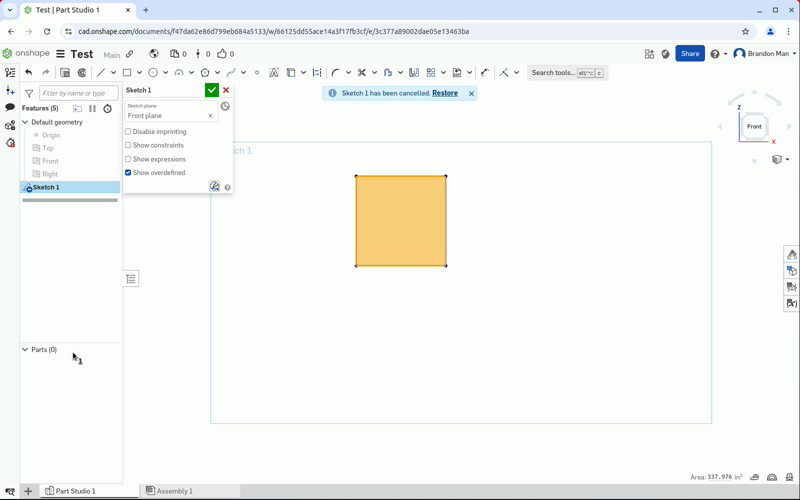
key(shift+y)
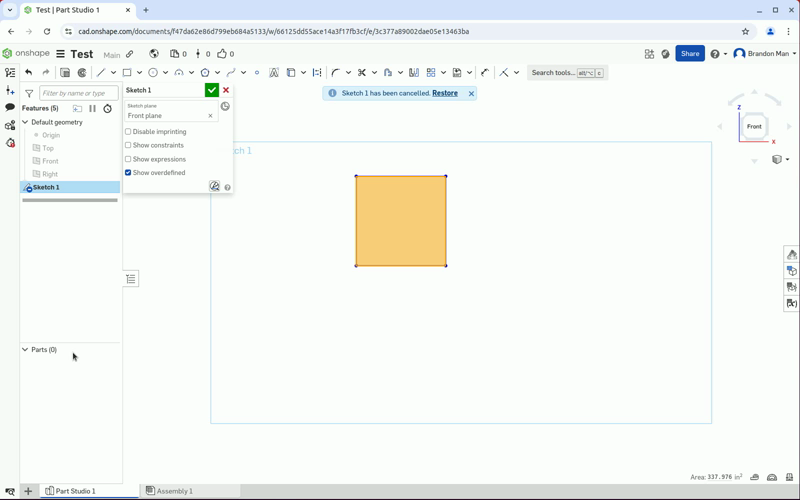
key(shift+e)
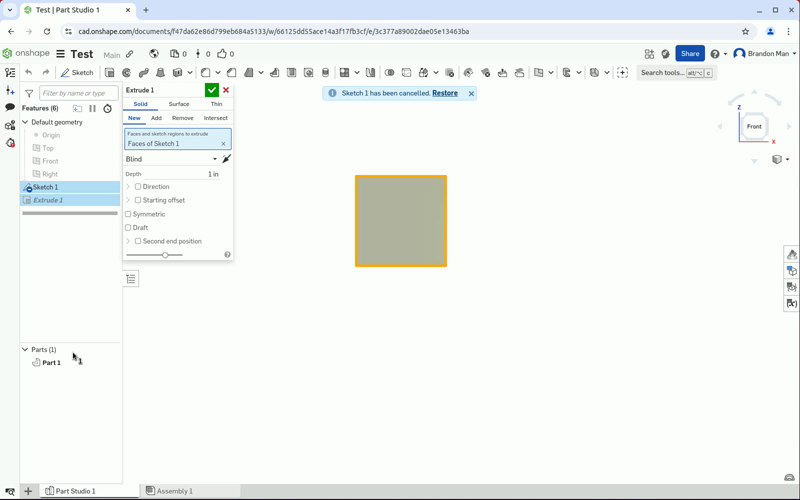
mouse_move(143, 106)
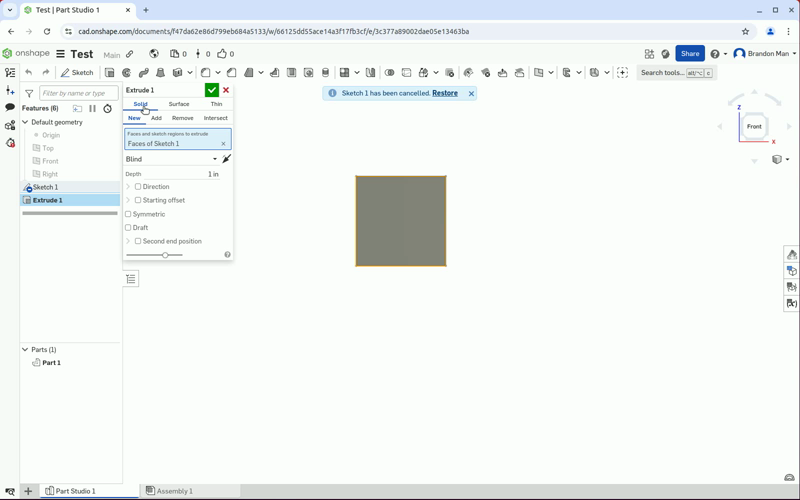
click(143, 106)
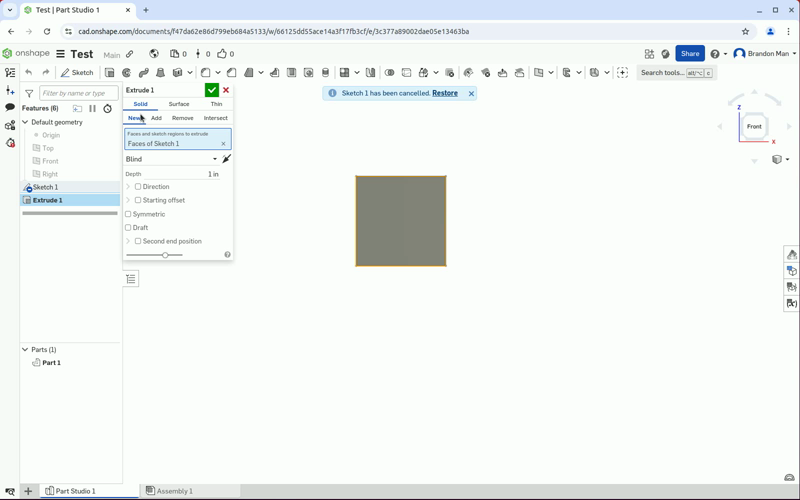
mouse_move(137, 120)
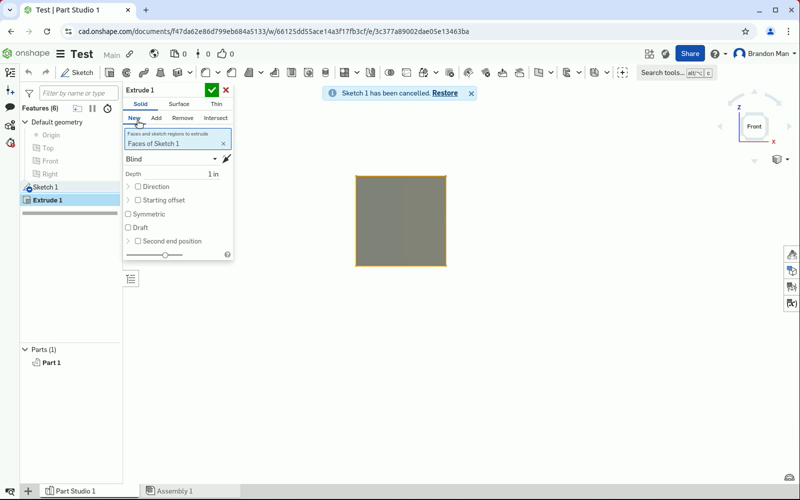
click(137, 120)
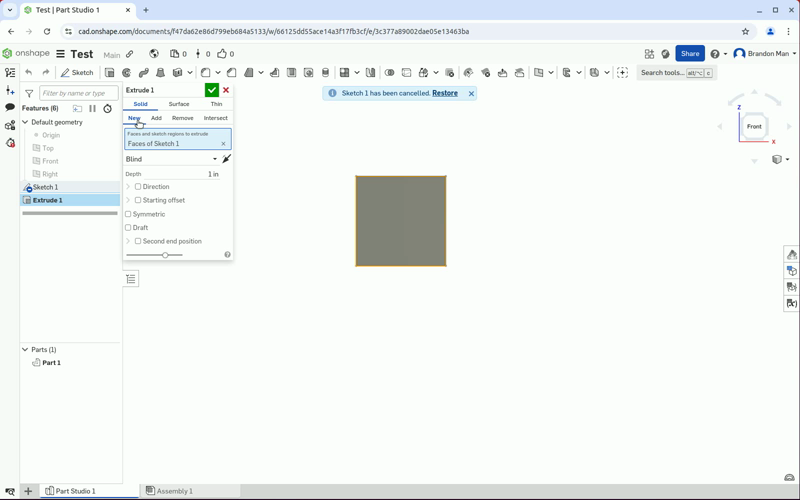
key(tab, 4)
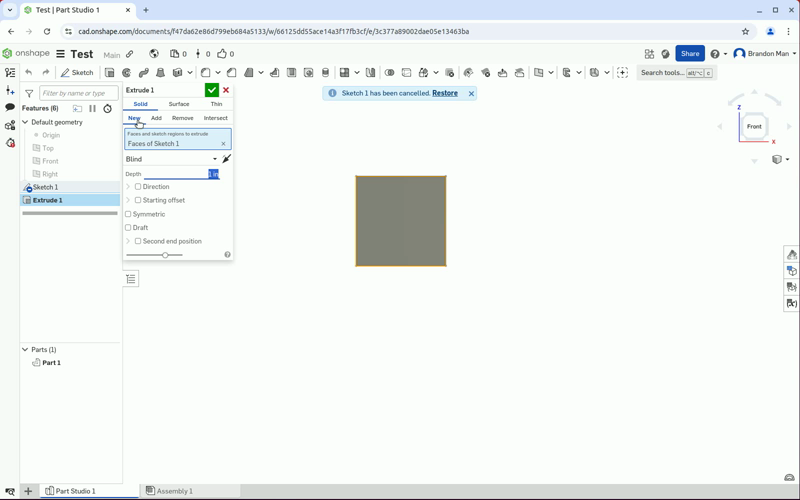
text(18.294)
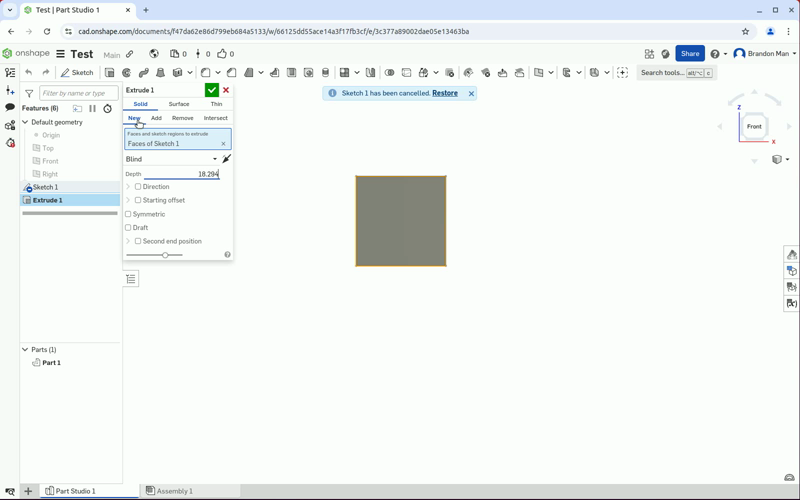
key(enter)
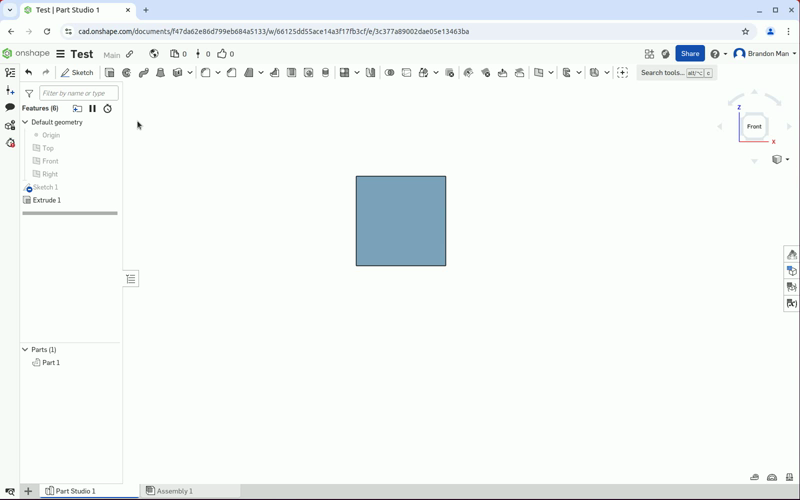
key(shift+h)
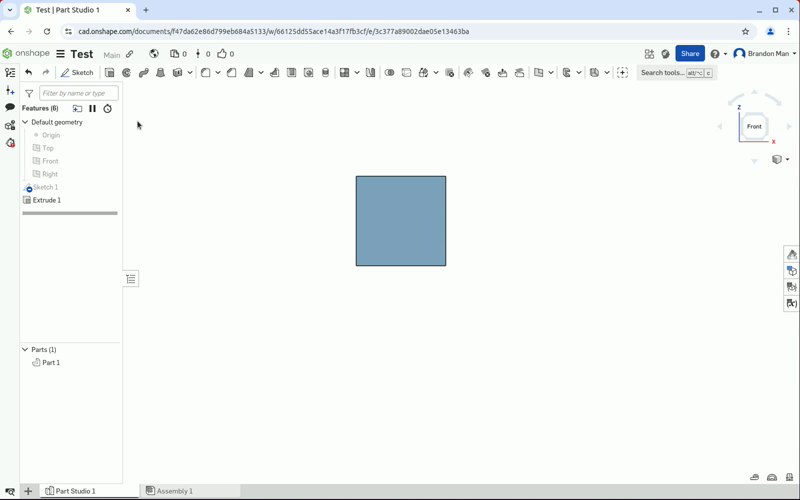
key(shift+h)
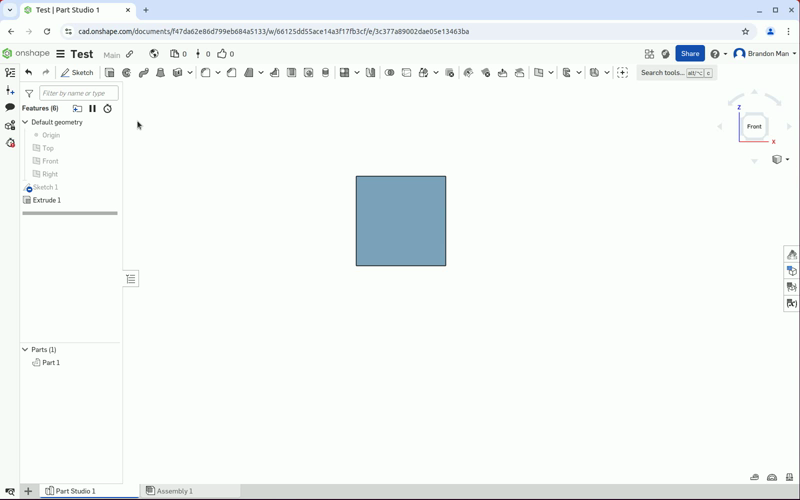
mouse_move(73, 189)
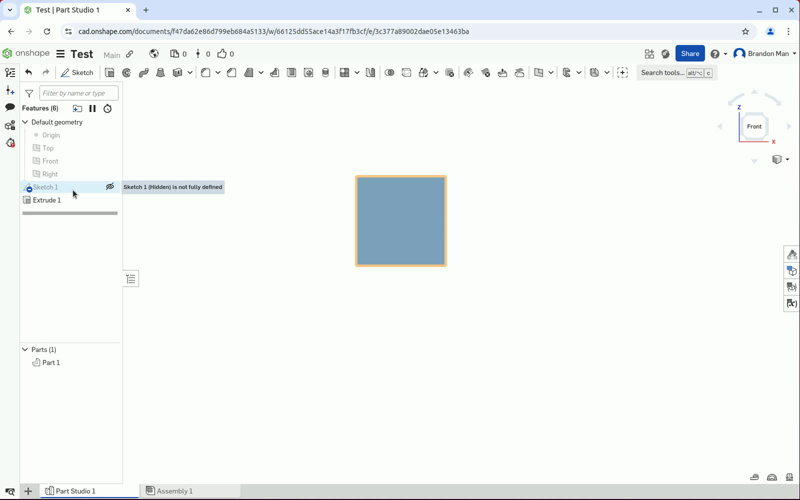
click(73, 189)
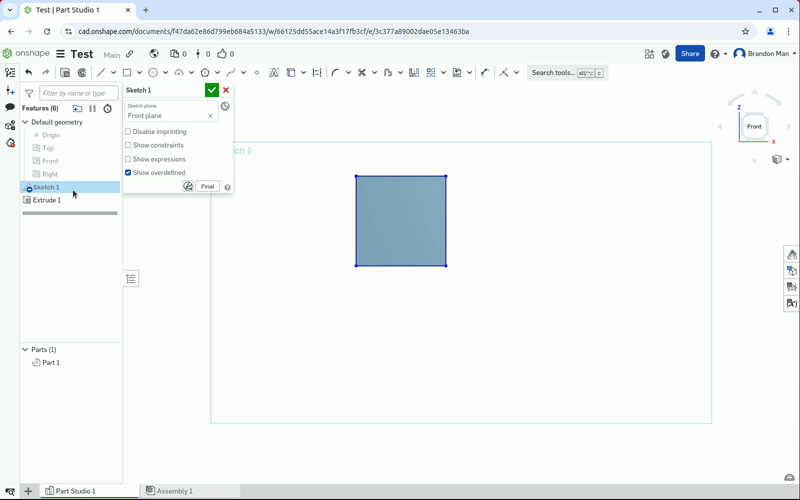
mouse_move(229, 92)
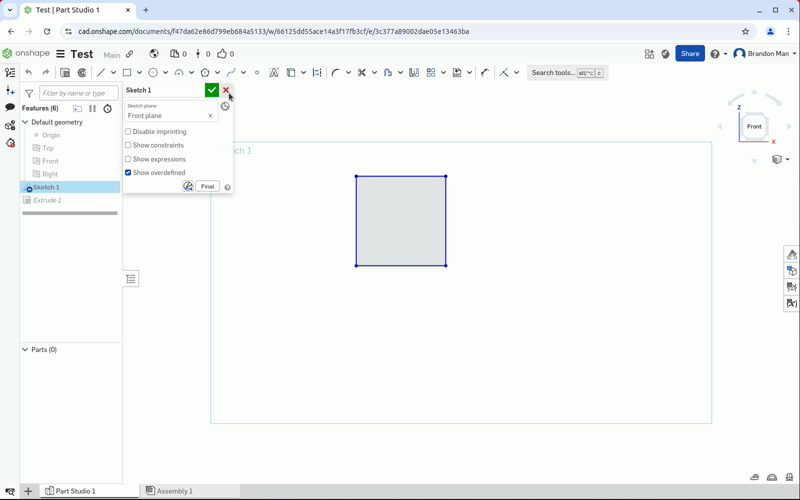
click(229, 92)
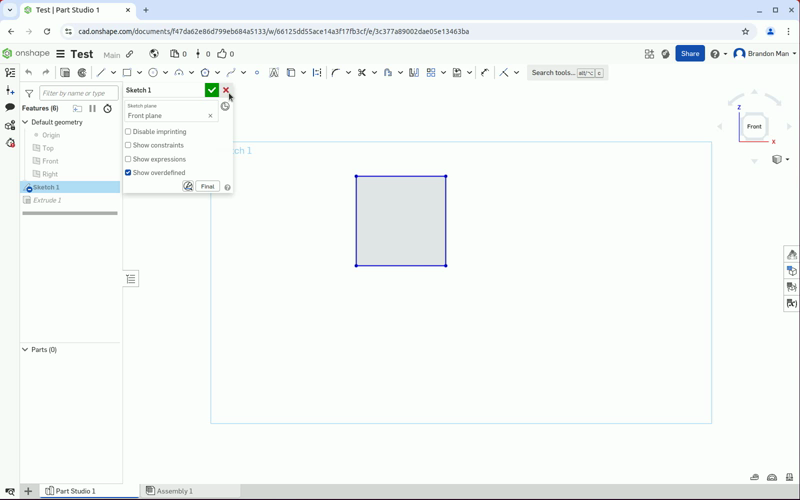
key(shift+s)
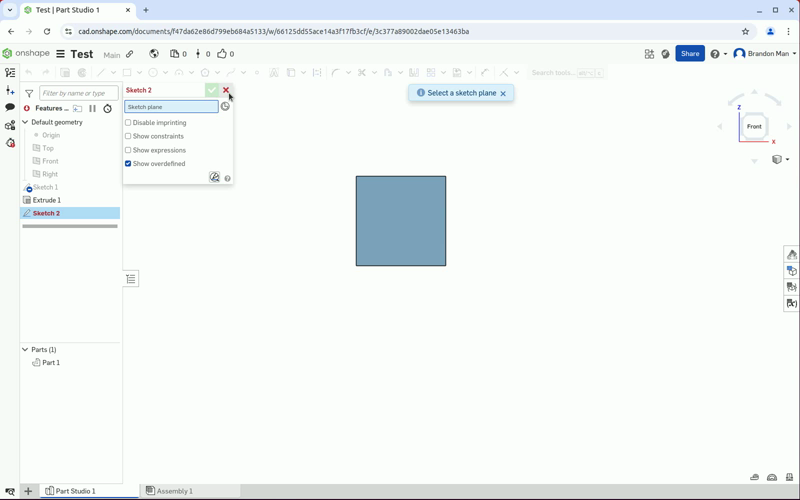
mouse_move(73, 163)
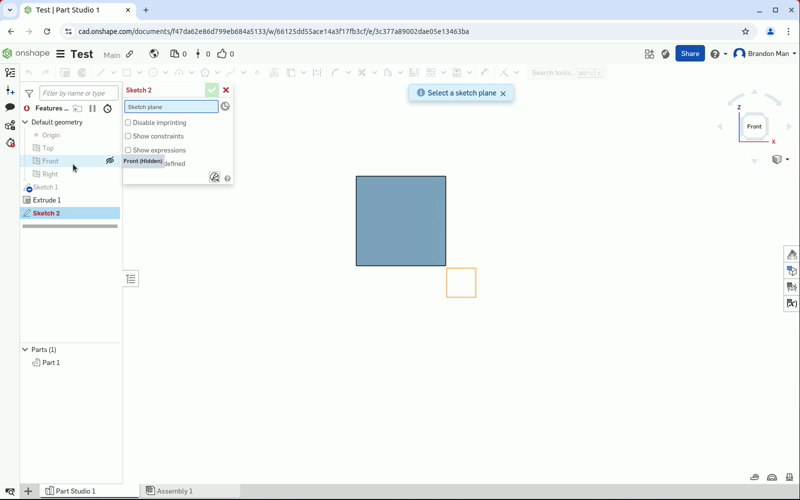
click(73, 163)
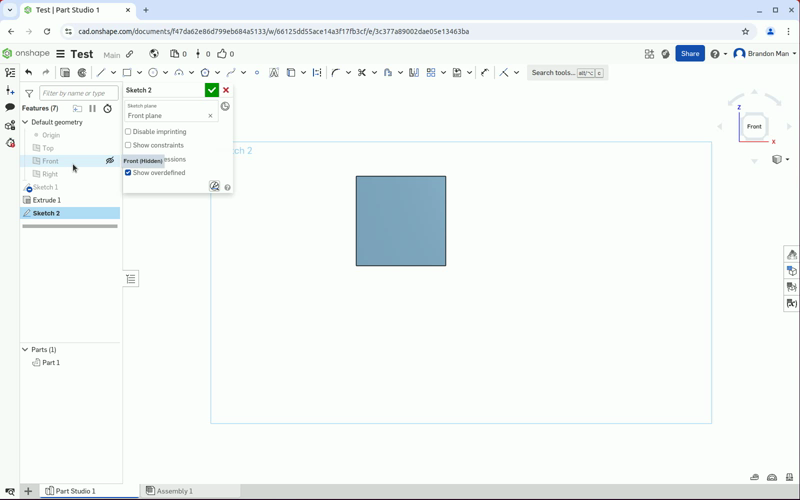
mouse_move(73, 352)
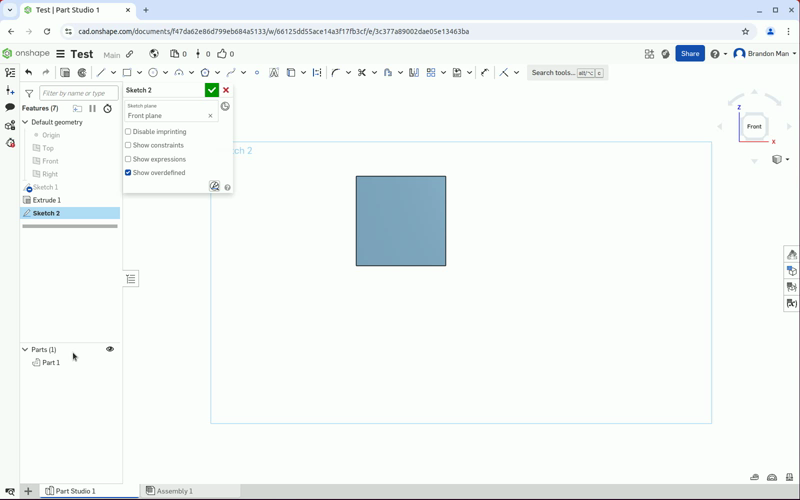
key(y)
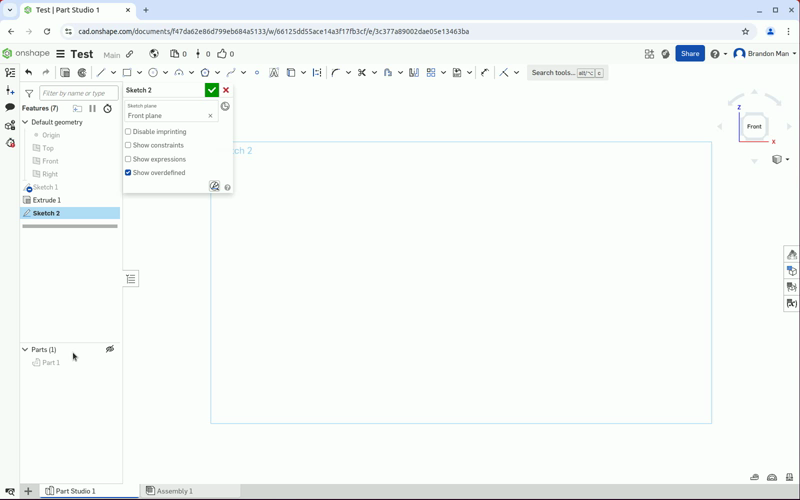
key(l)
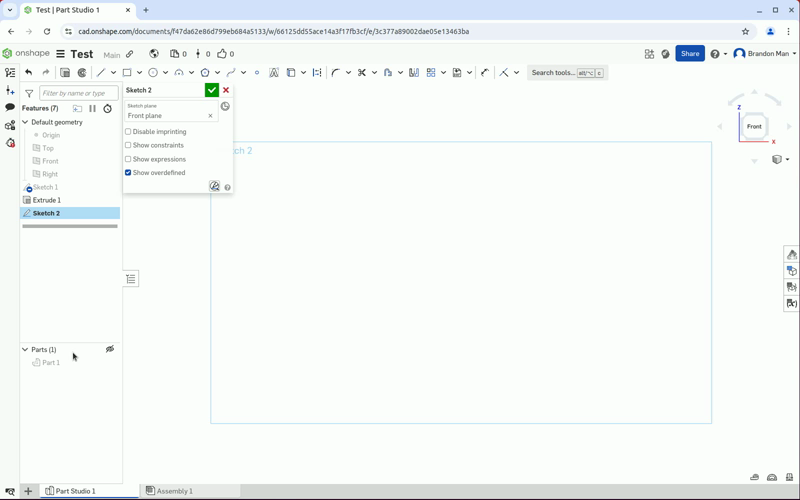
key_down(shift)
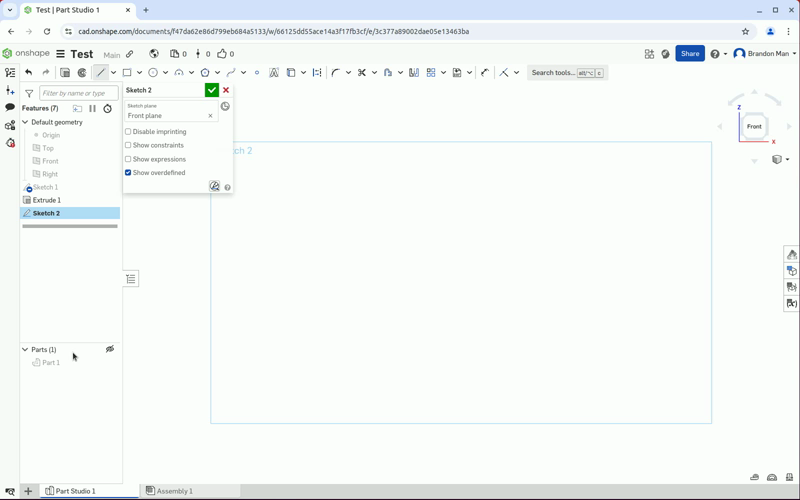
mouse_move(472, 241)
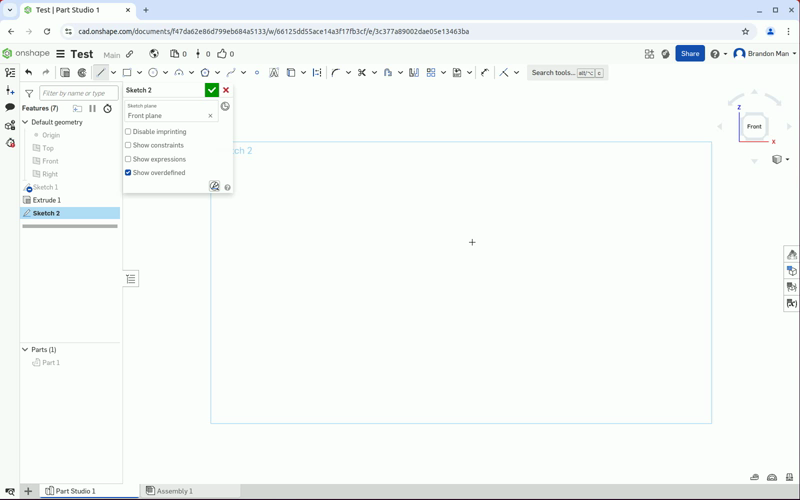
click(472, 241)
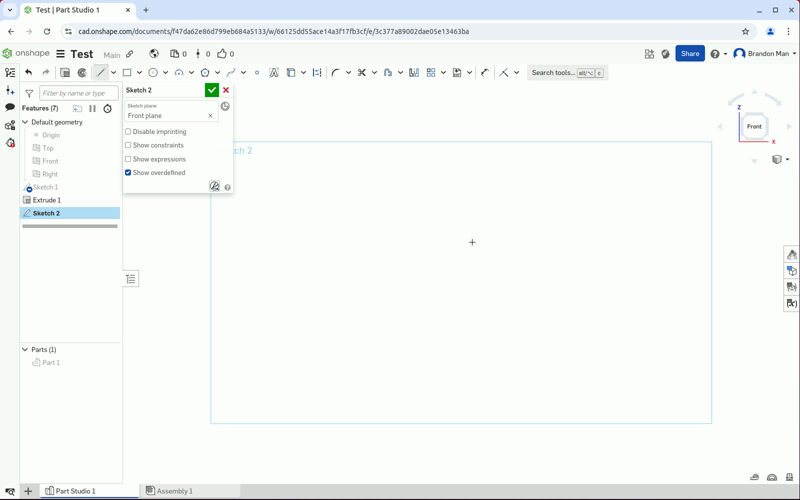
key_up(shift)
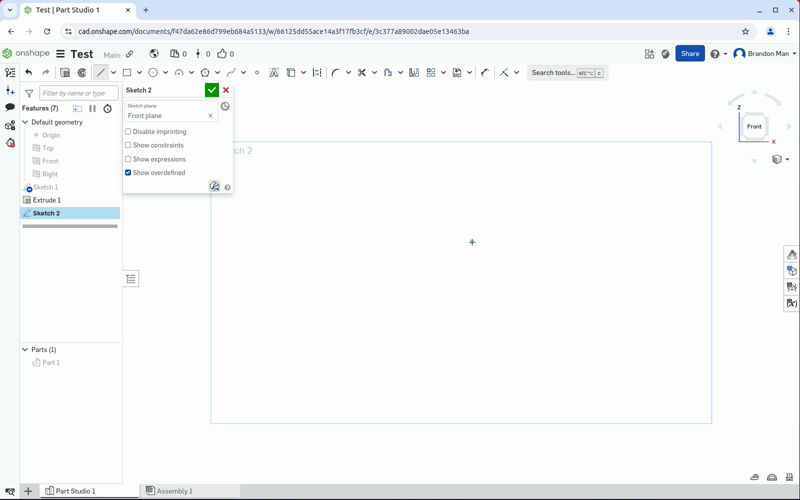
key_down(shift)
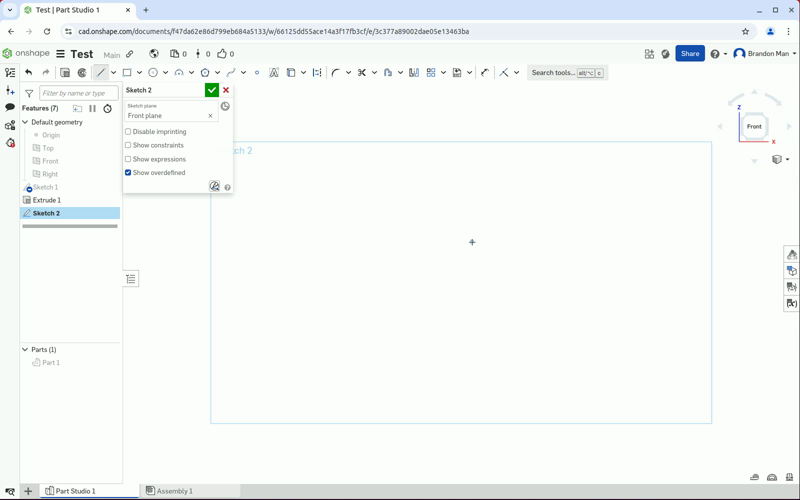
mouse_move(561, 241)
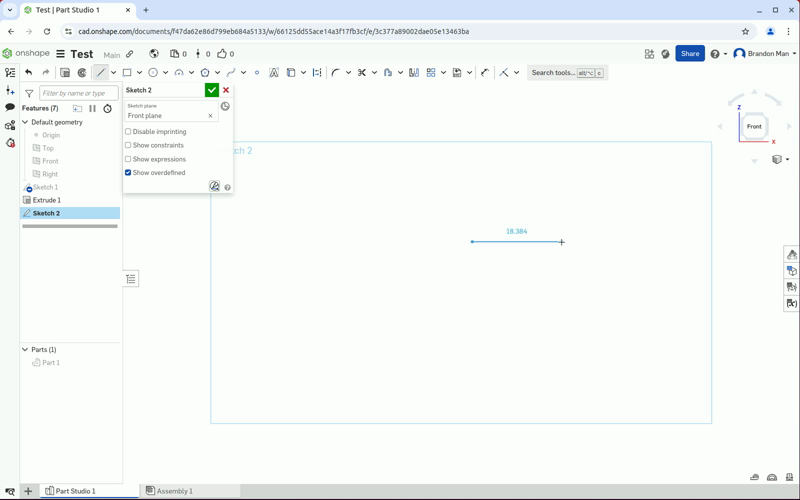
click(561, 241)
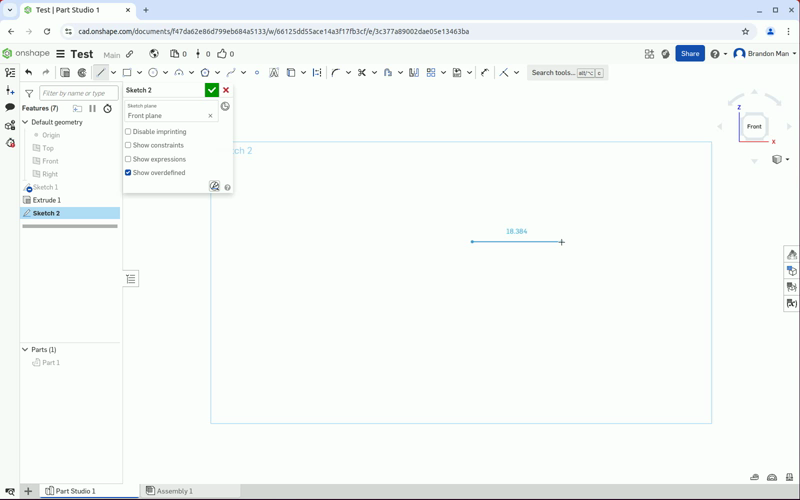
key_up(shift)
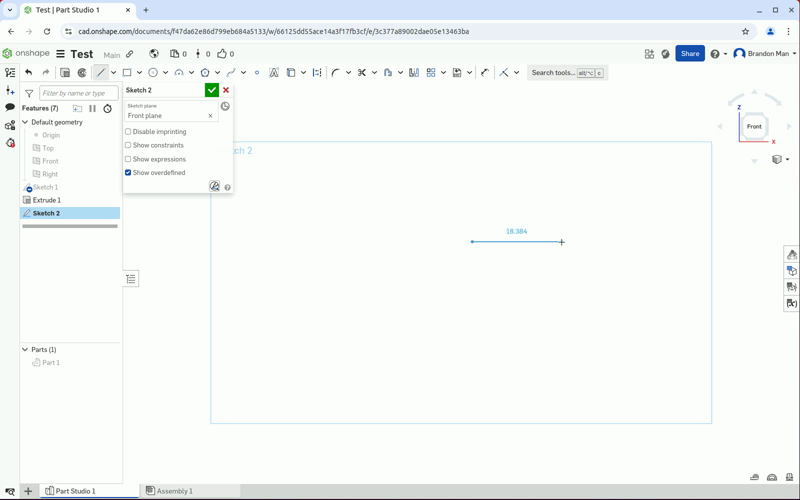
key_down(shift)
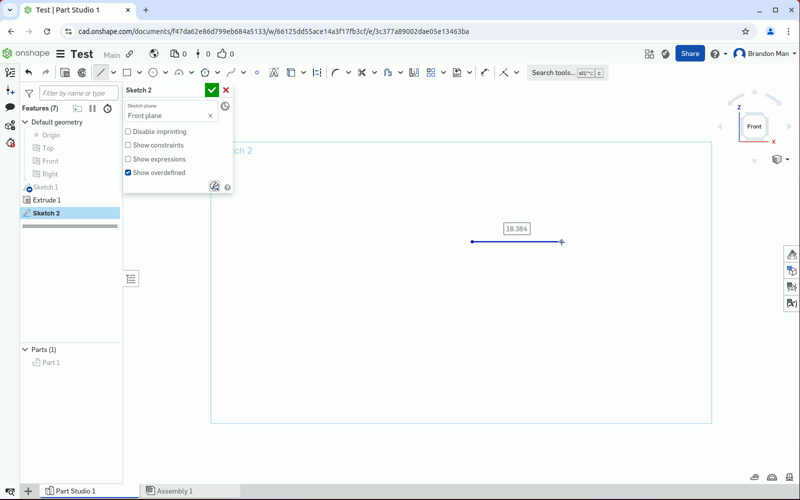
mouse_move(589, 241)
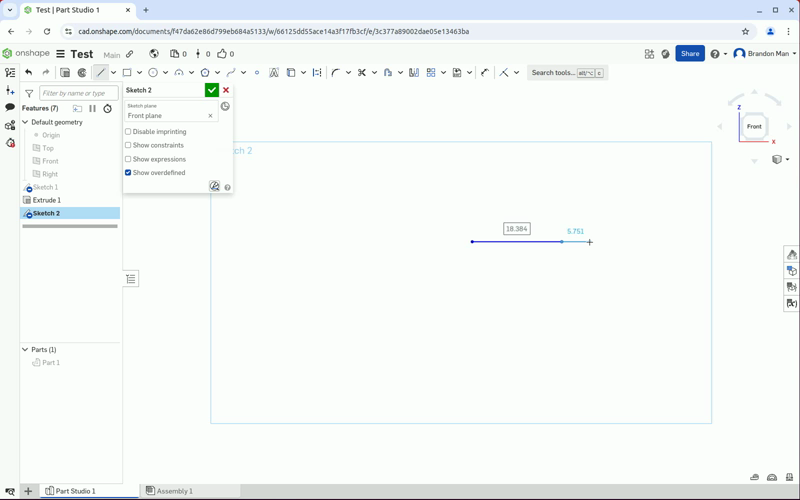
mouse_move(561, 196)
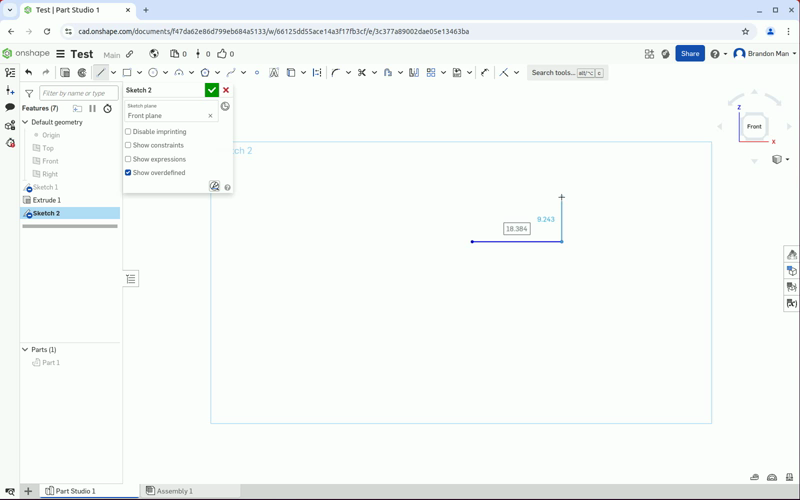
click(561, 196)
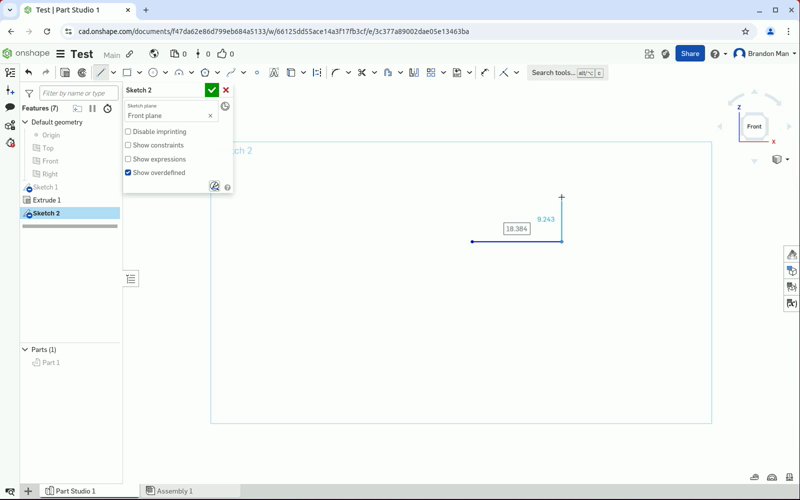
key_up(shift)
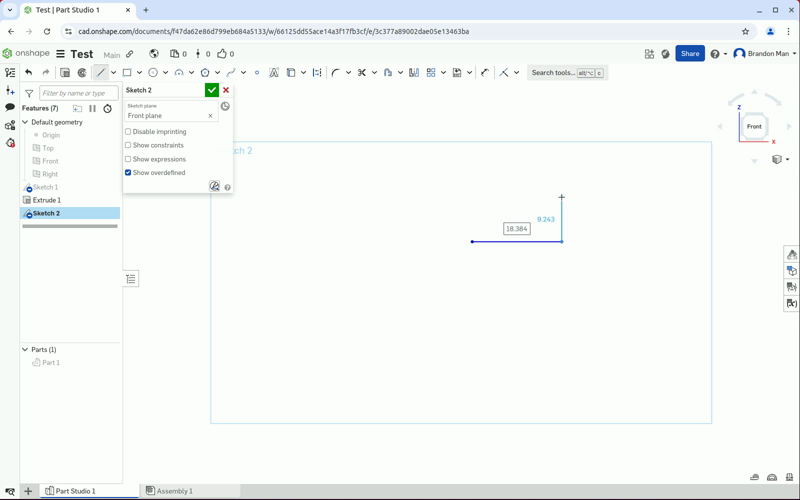
key_down(shift)
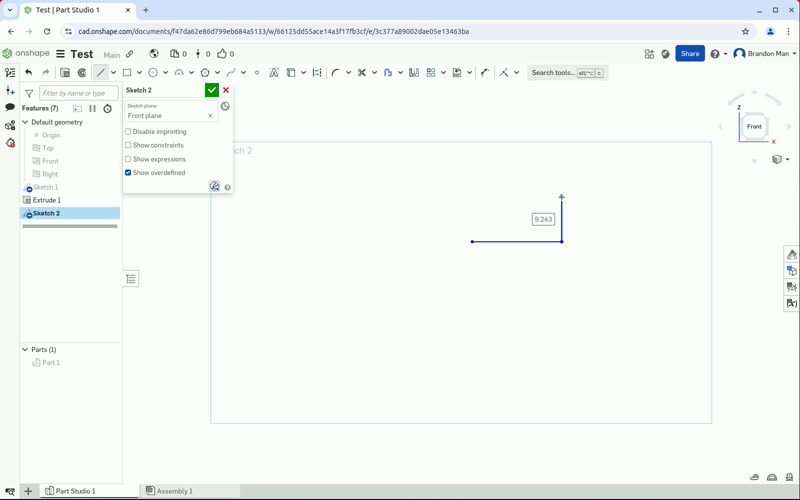
mouse_move(472, 196)
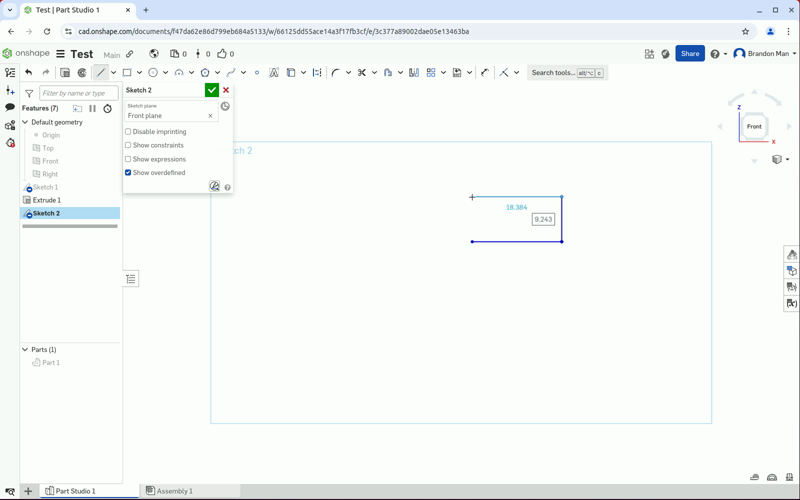
click(472, 196)
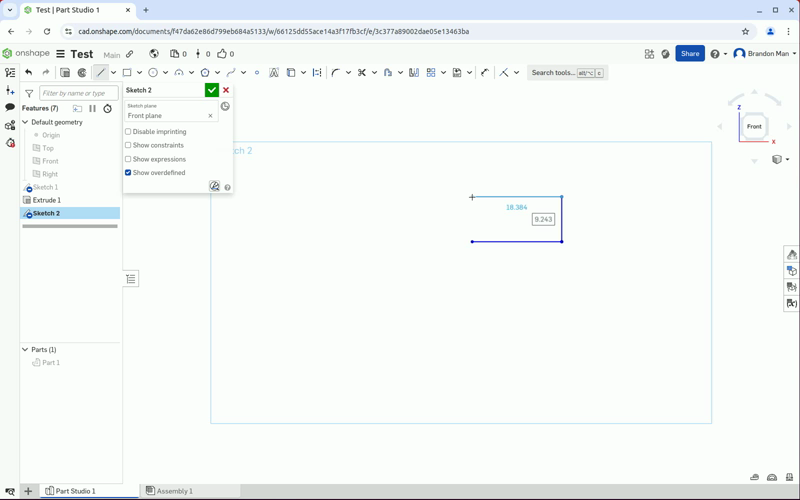
key_up(shift)
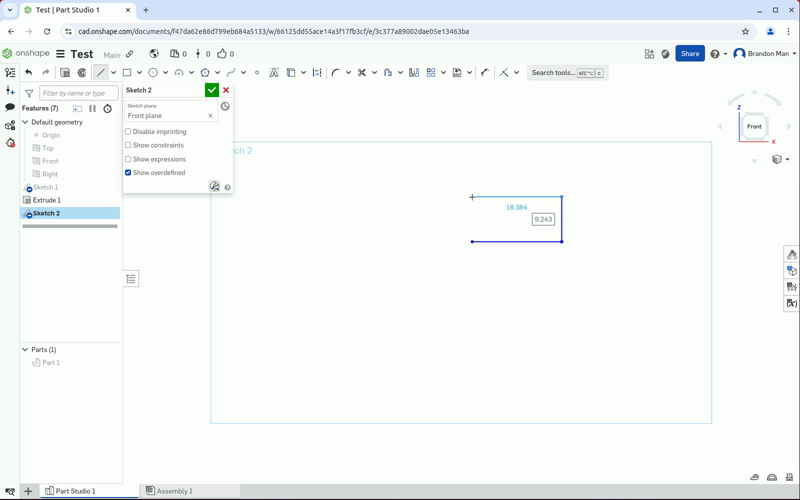
mouse_move(502, 196)
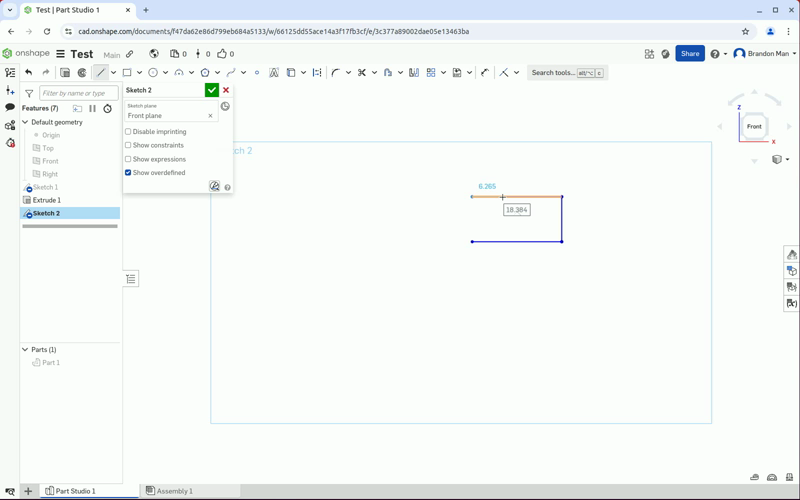
key_down(shift)
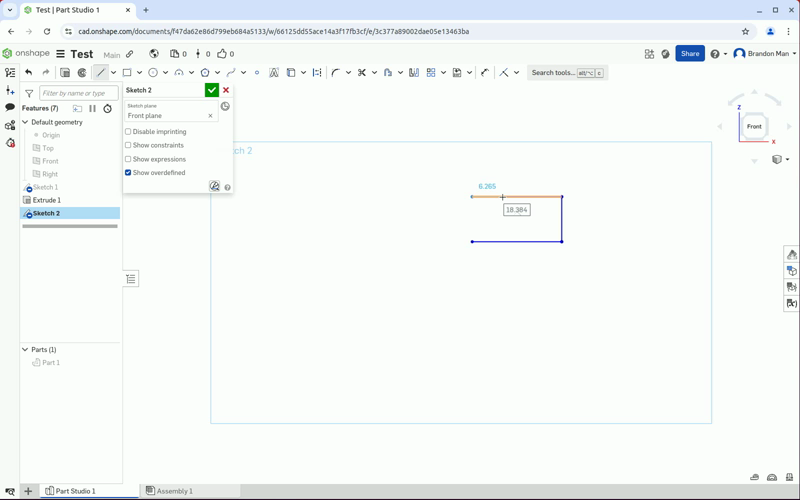
mouse_move(472, 241)
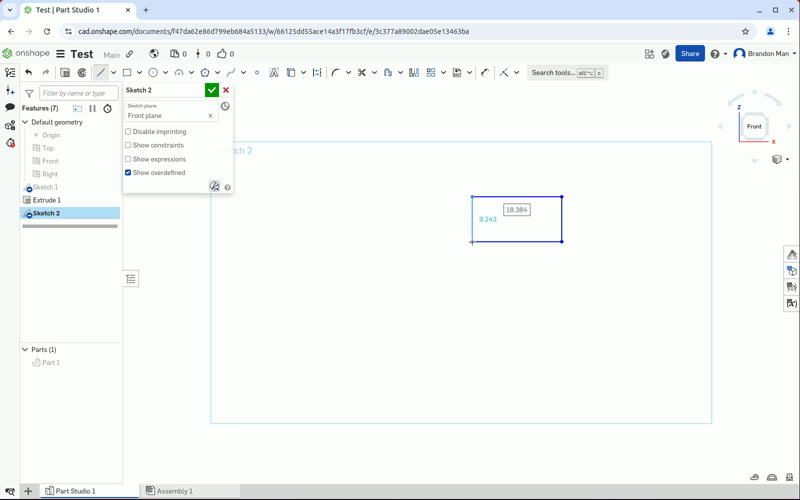
key_up(shift)
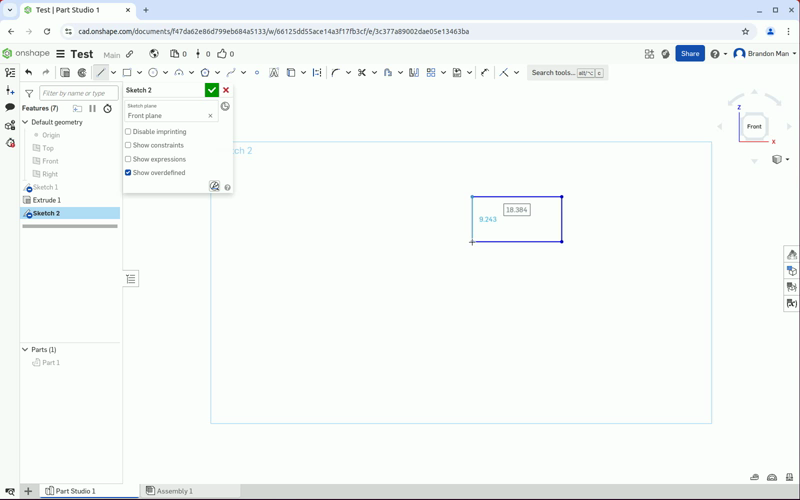
click(472, 241)
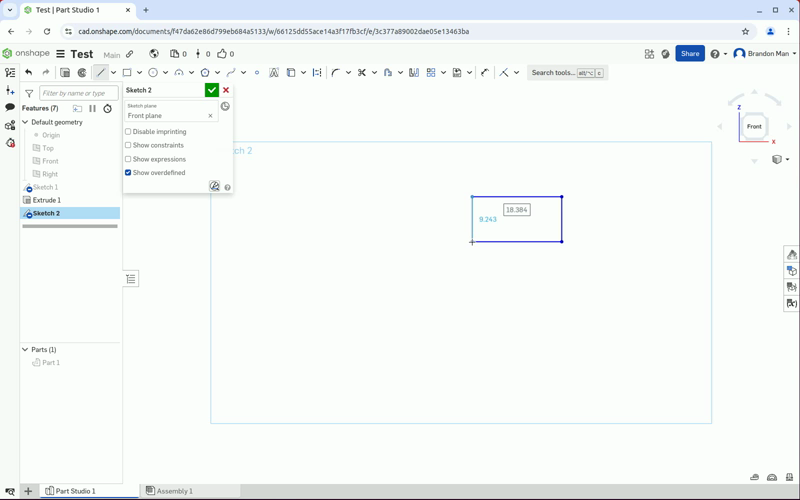
key(esc)
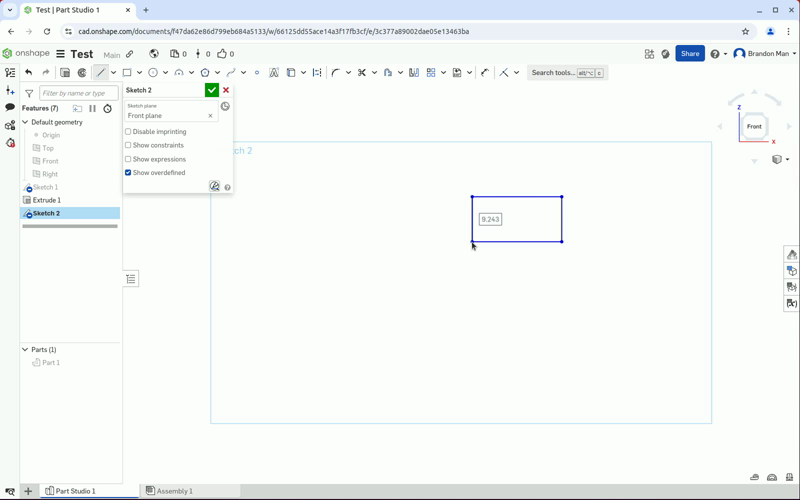
mouse_move(499, 206)
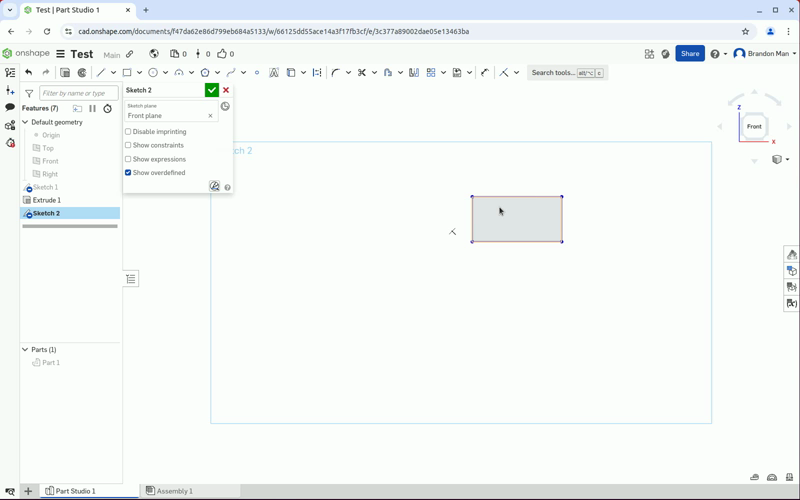
click(499, 206)
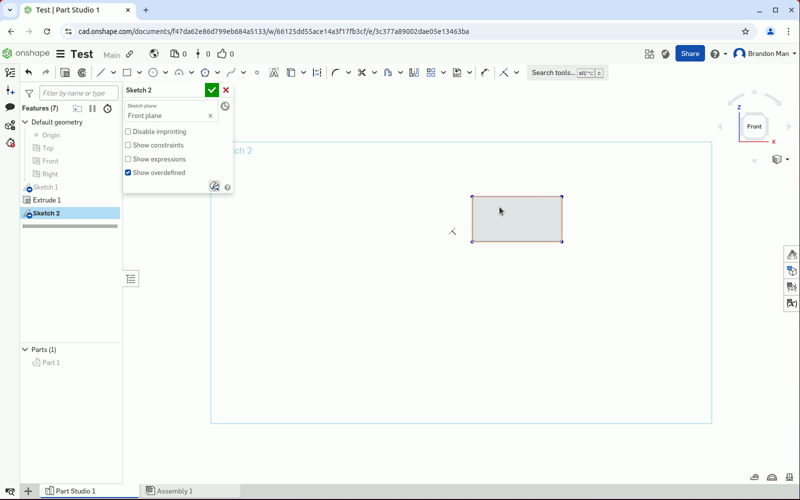
mouse_move(73, 352)
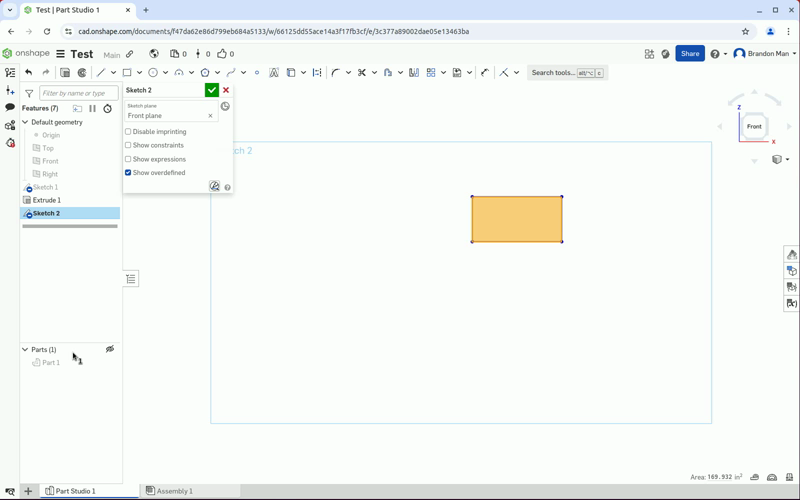
key(shift+y)
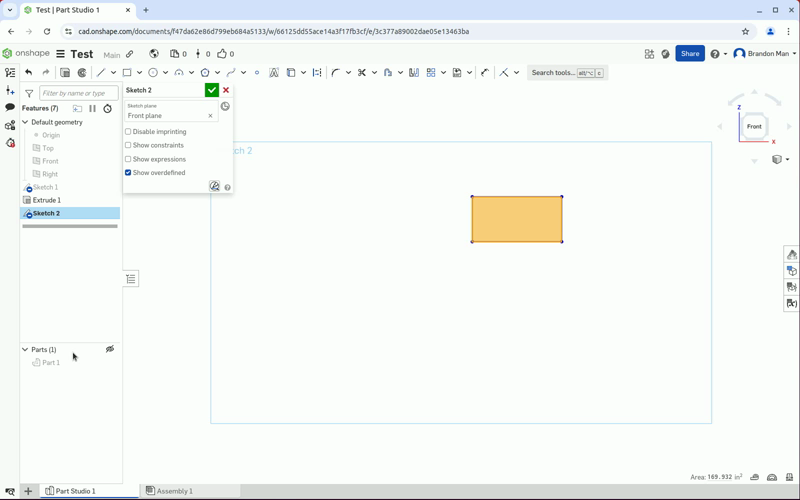
key(shift+e)
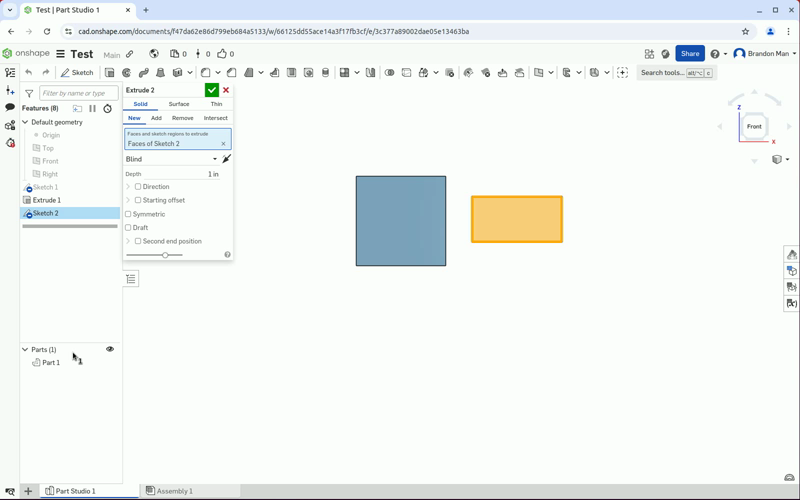
mouse_move(143, 106)
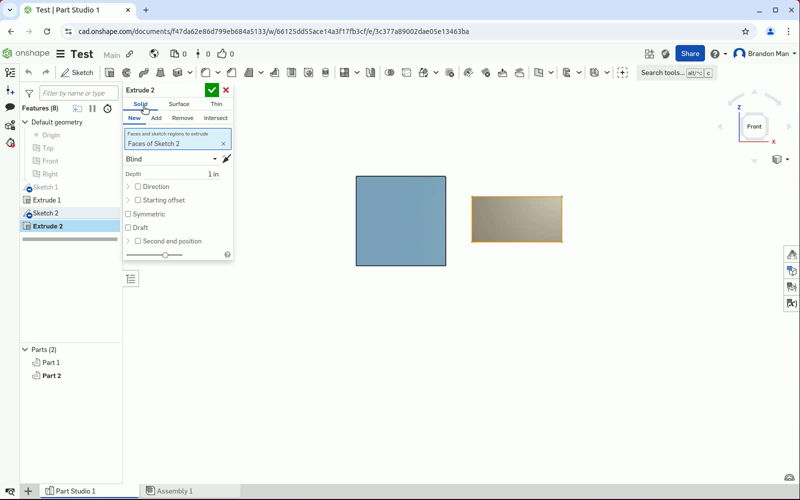
click(143, 106)
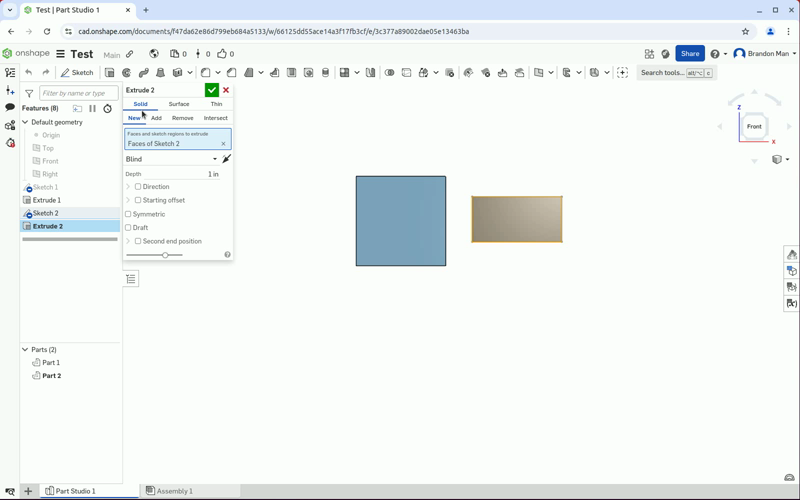
mouse_move(137, 120)
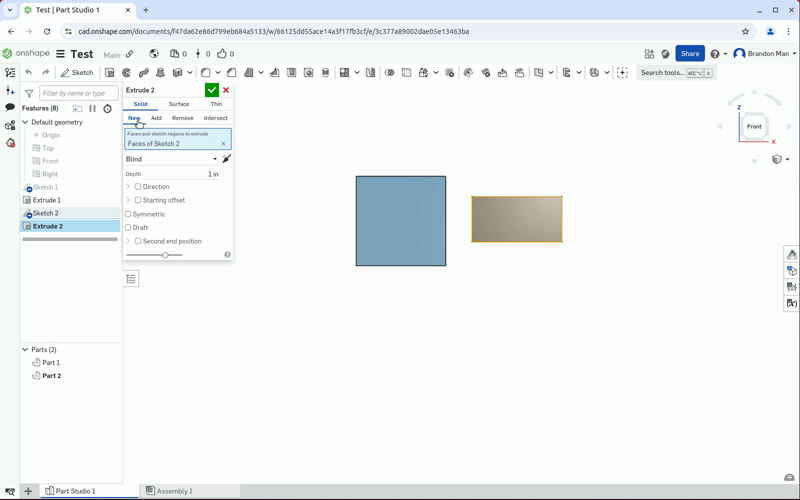
click(137, 120)
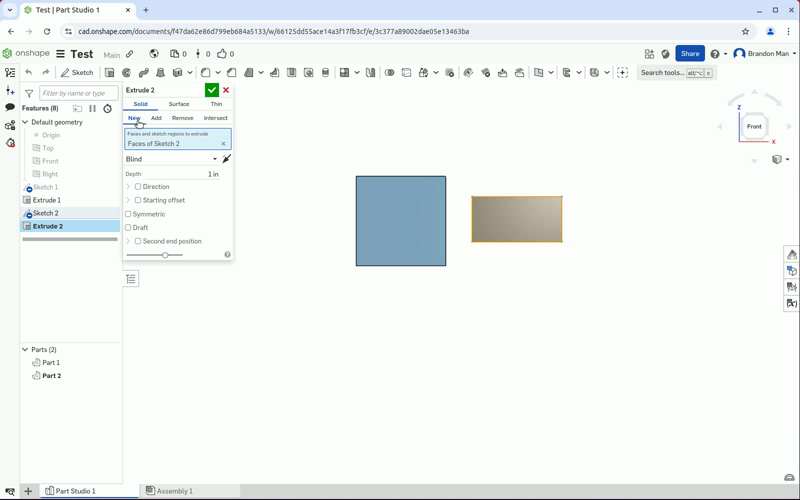
key(tab, 4)
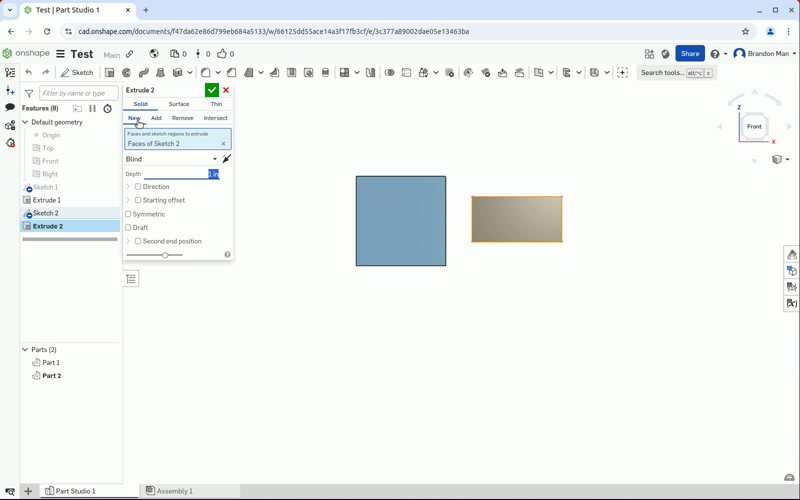
text(18.294)
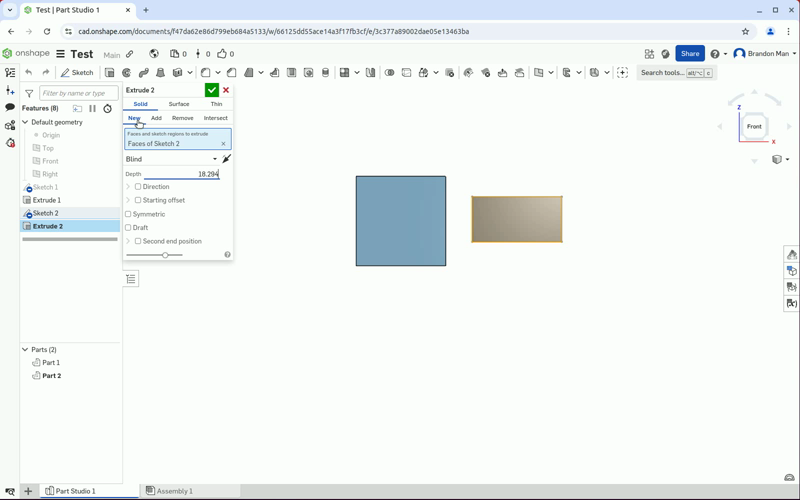
key(enter)
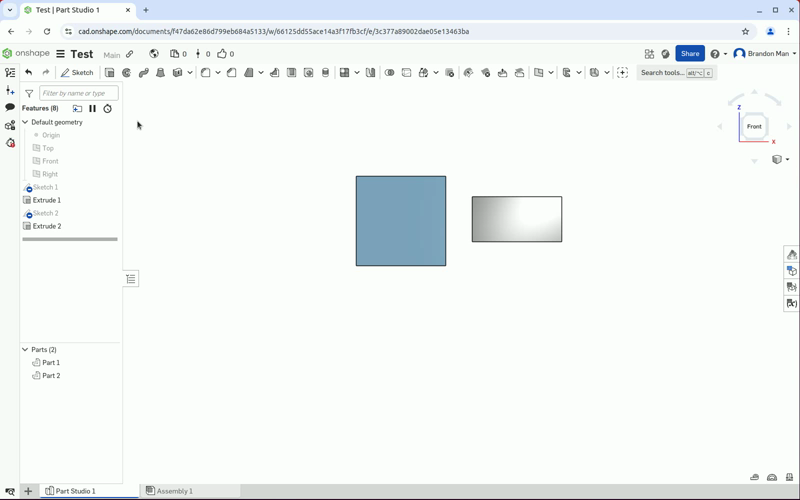
key(shift+h)
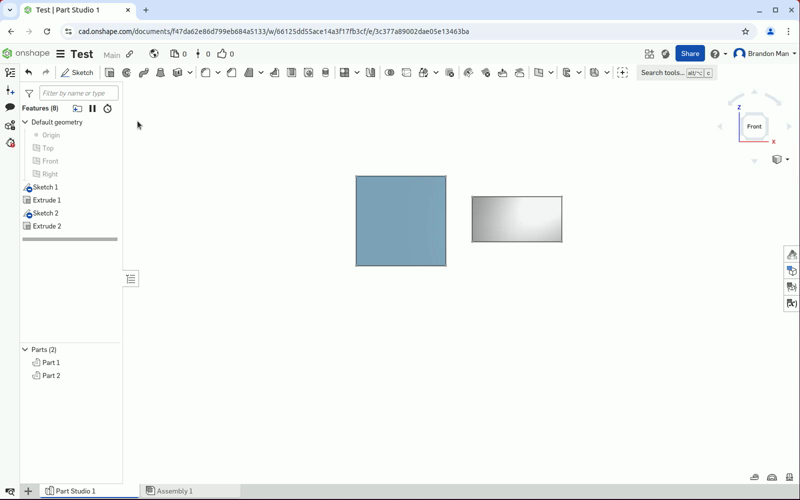
key(shift+h)
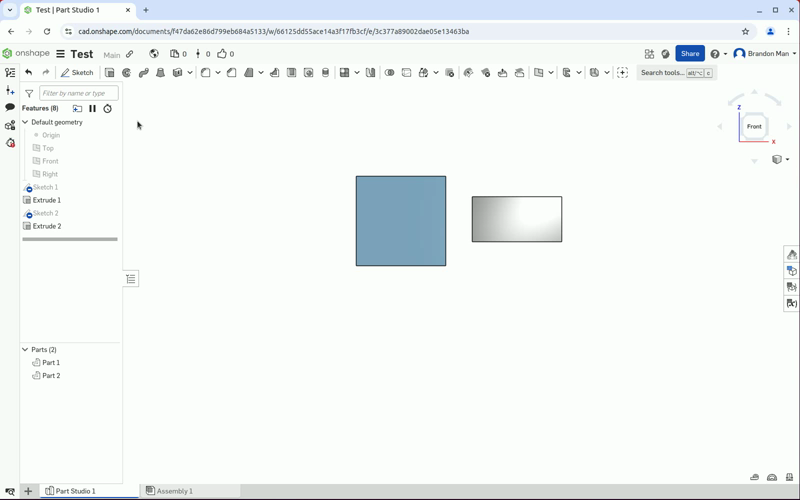
mouse_move(73, 189)
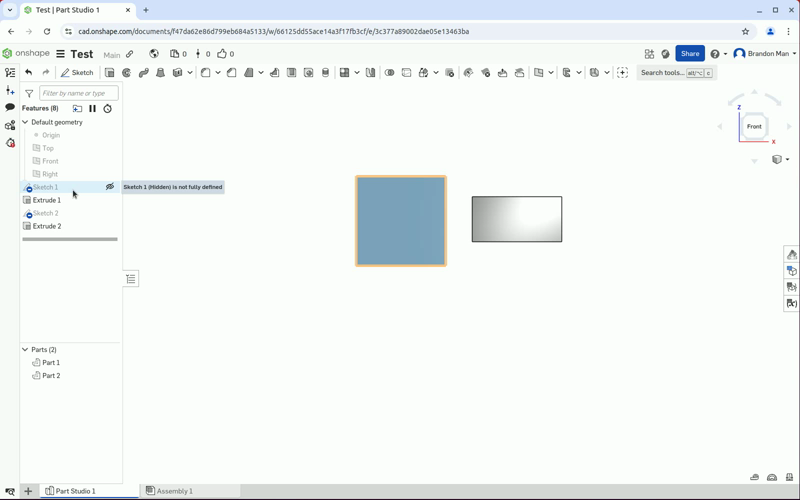
click(73, 189)
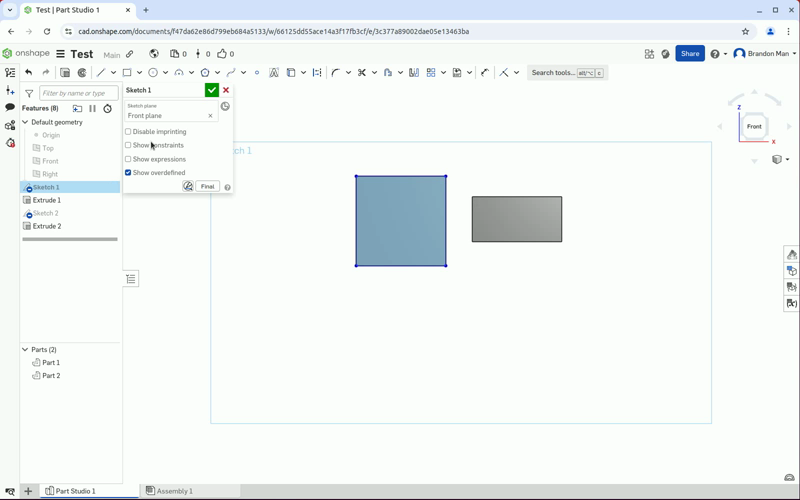
mouse_move(229, 92)
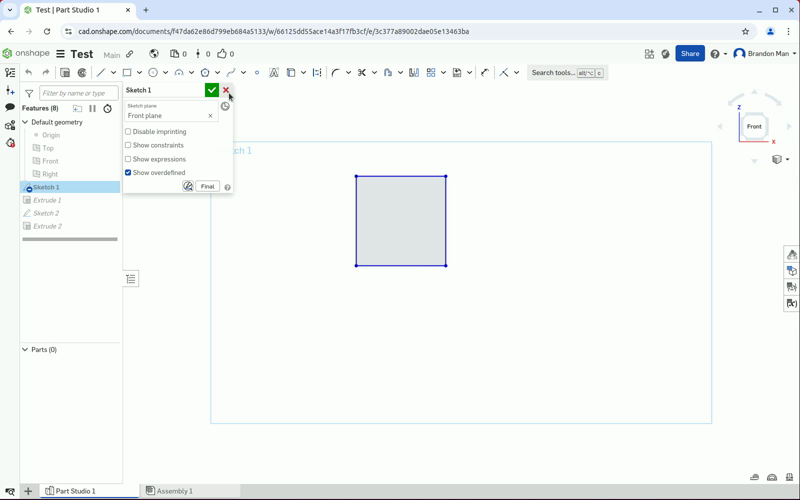
click(229, 92)
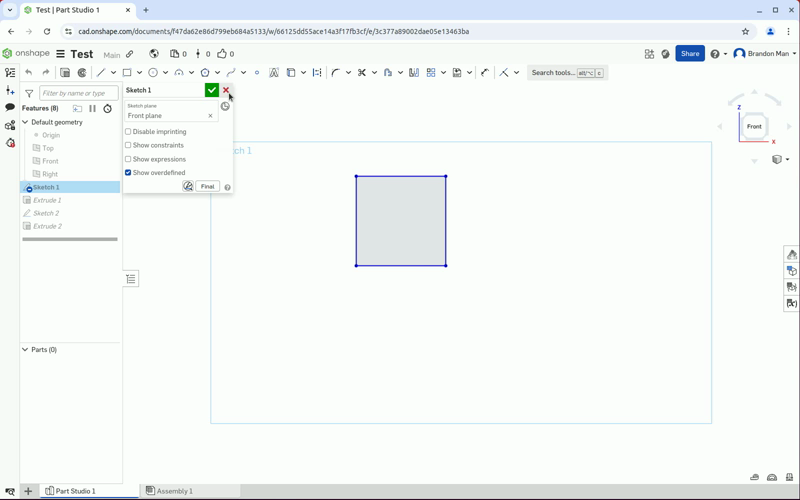
key(shift+s)
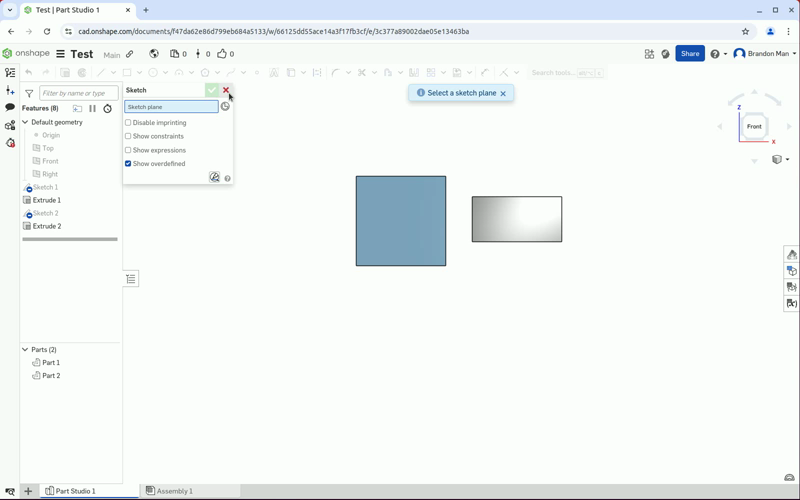
mouse_move(73, 163)
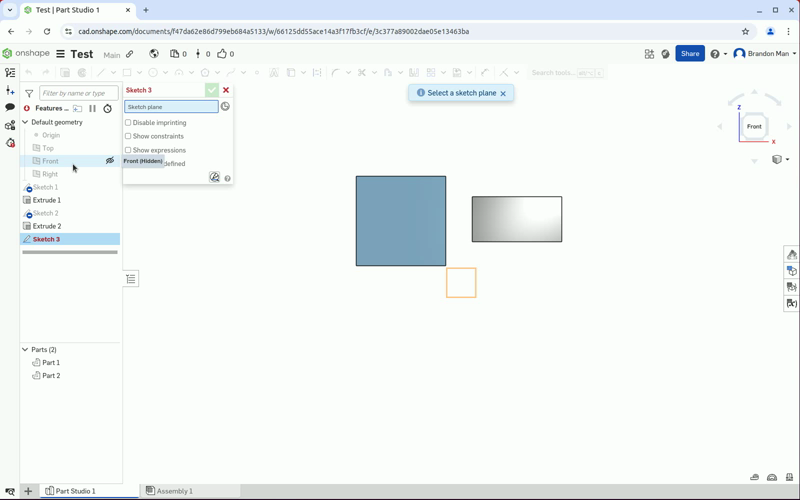
click(73, 163)
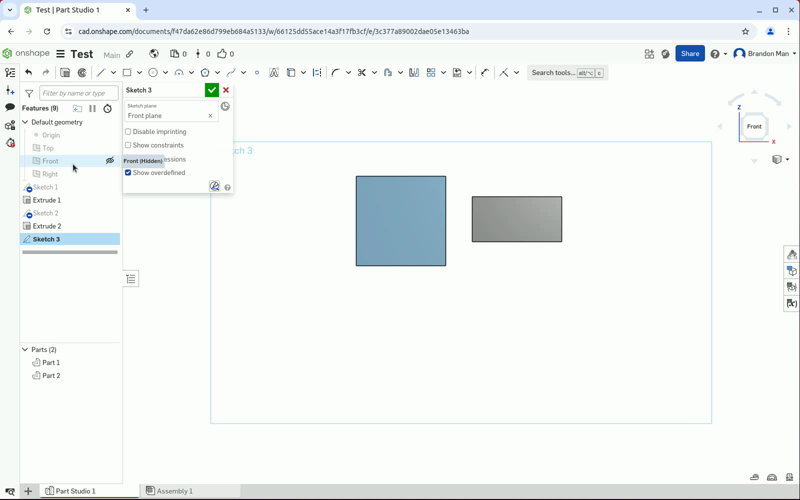
mouse_move(73, 352)
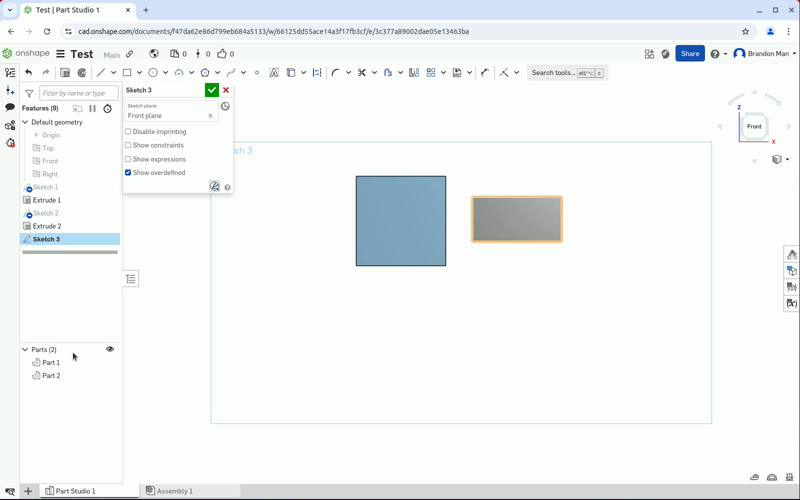
key(y)
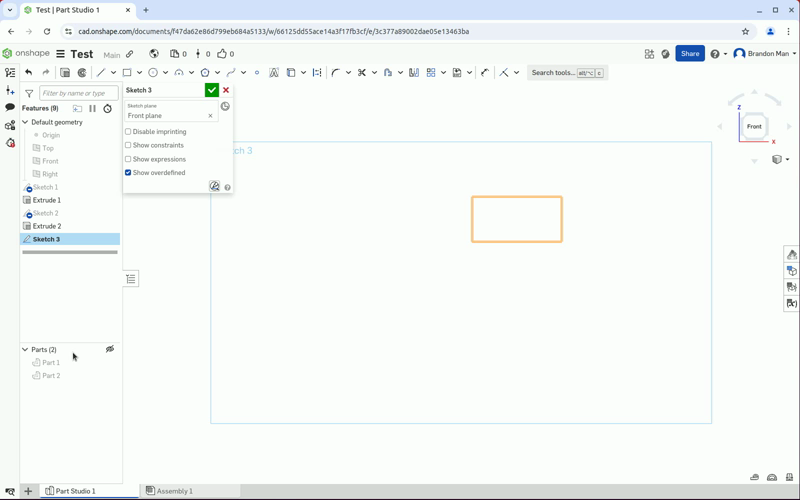
key(c)
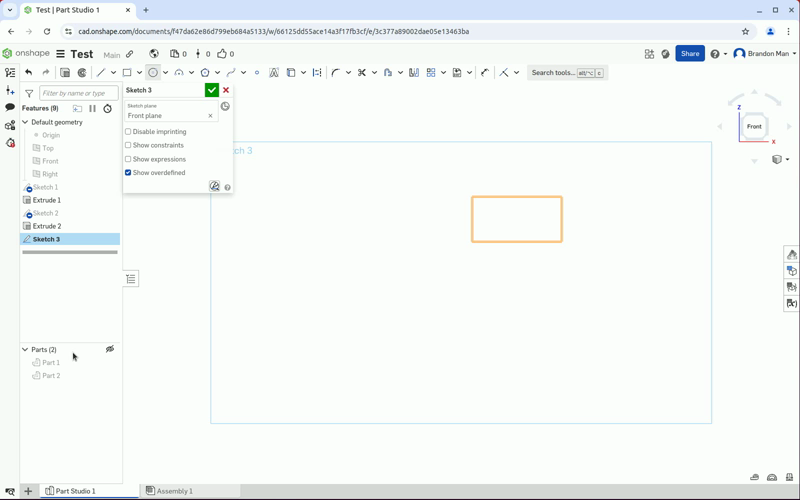
key_down(shift)
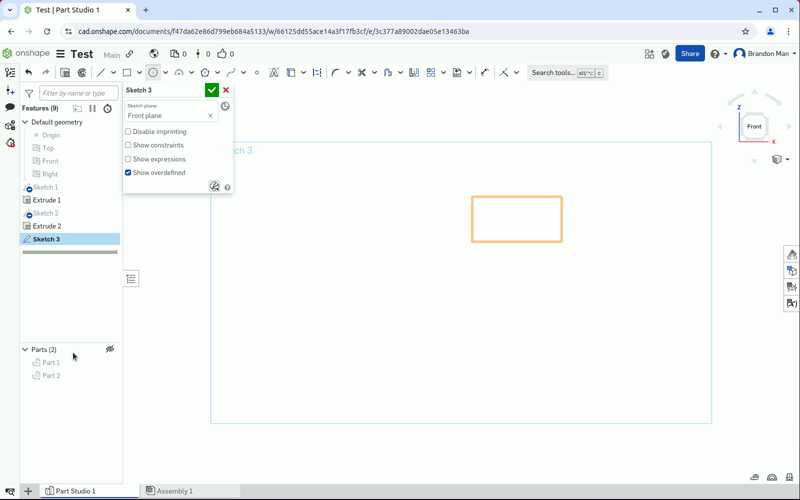
mouse_move(393, 346)
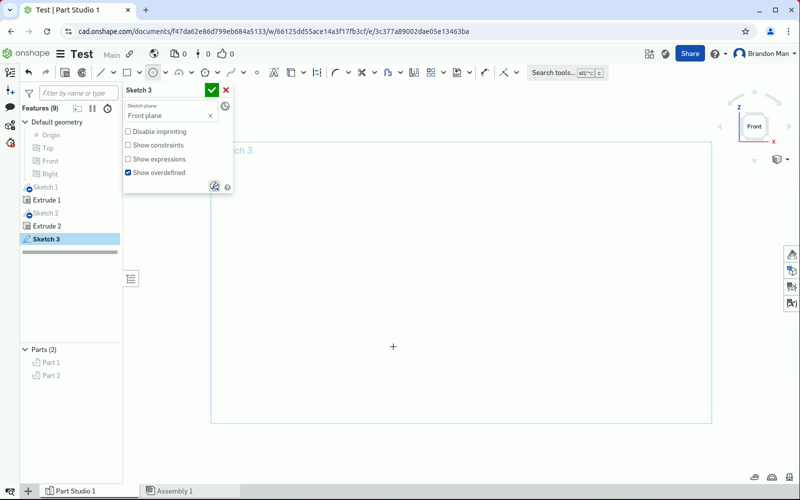
click(393, 346)
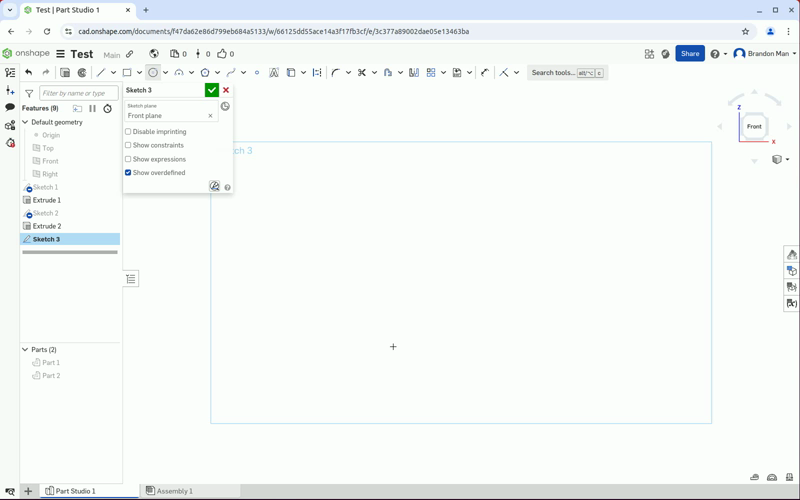
key_up(shift)
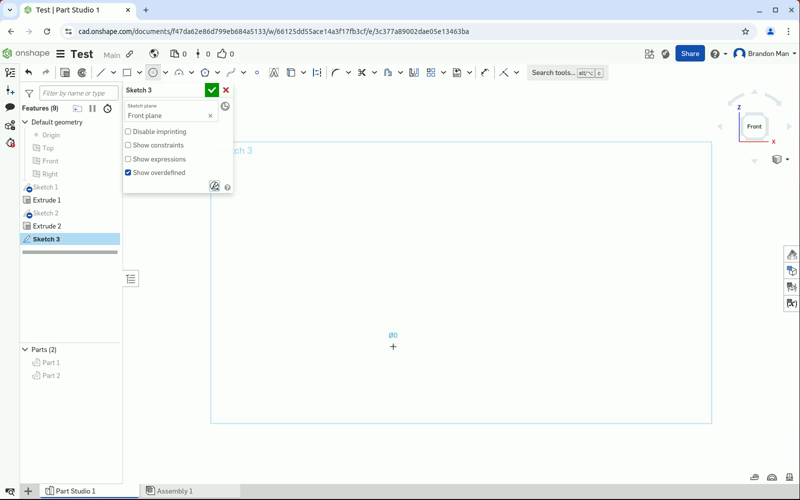
mouse_move(438, 346)
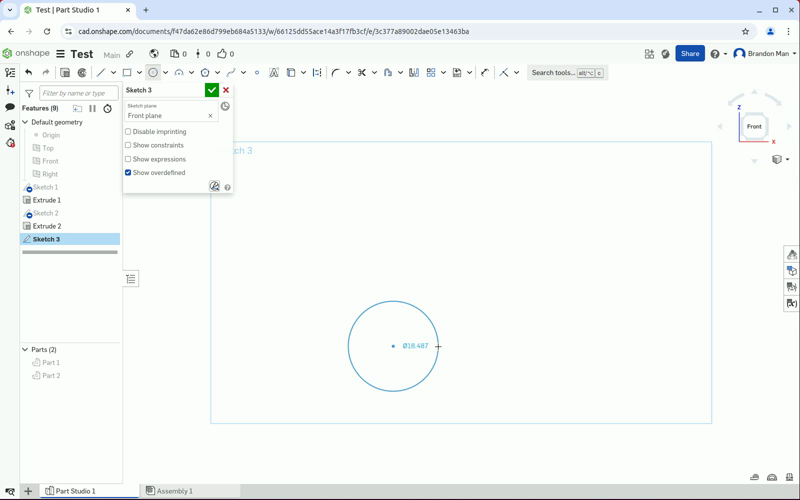
click(438, 346)
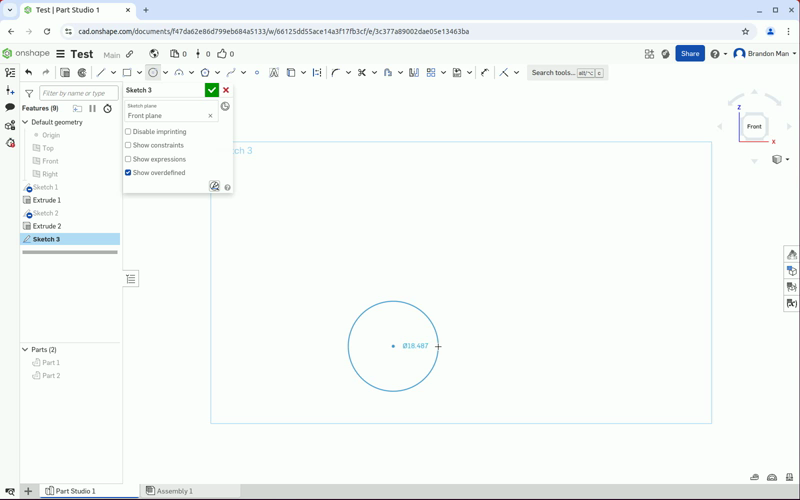
key(esc)
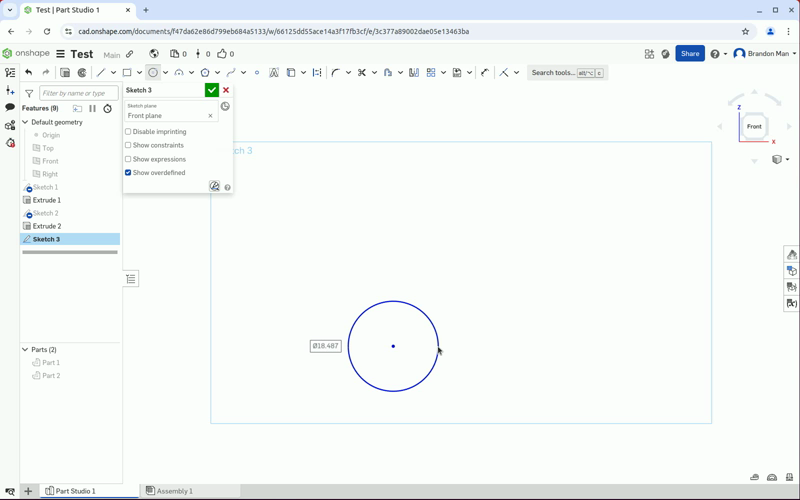
mouse_move(401, 376)
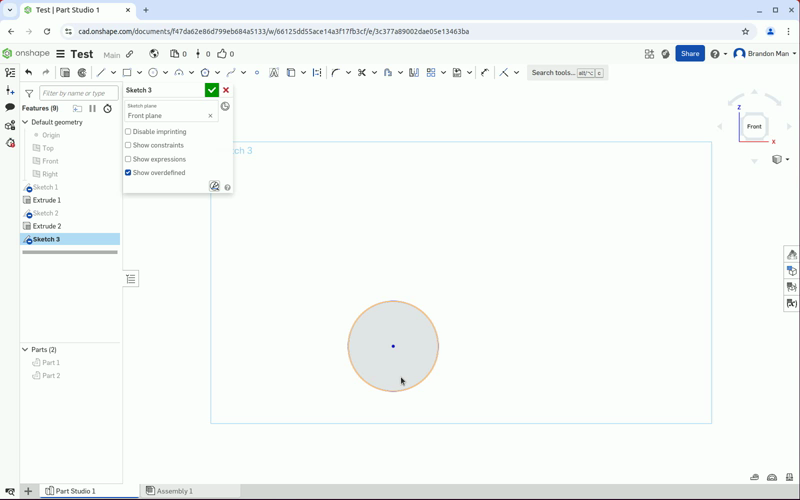
click(401, 376)
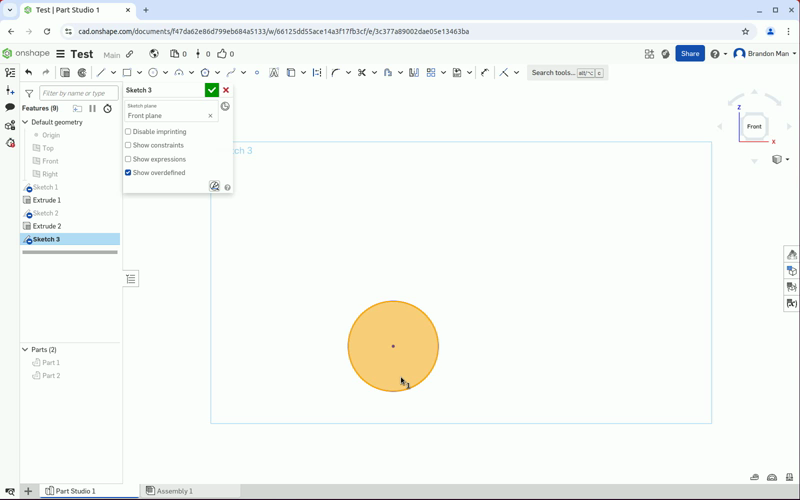
mouse_move(73, 352)
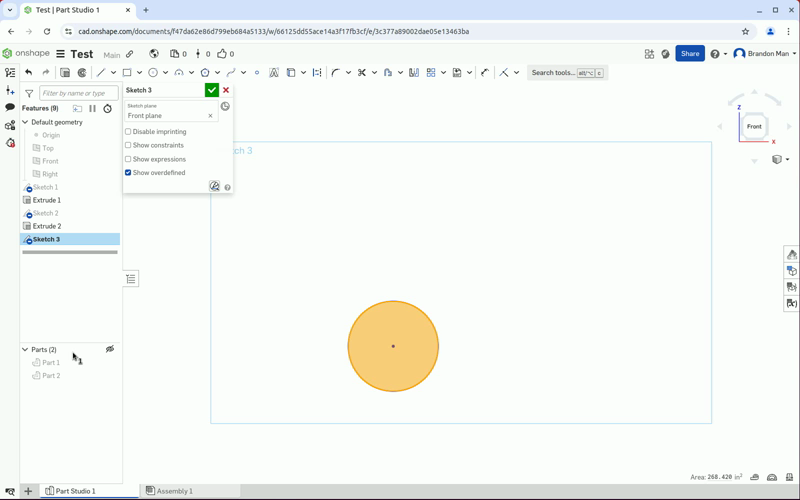
key(shift+y)
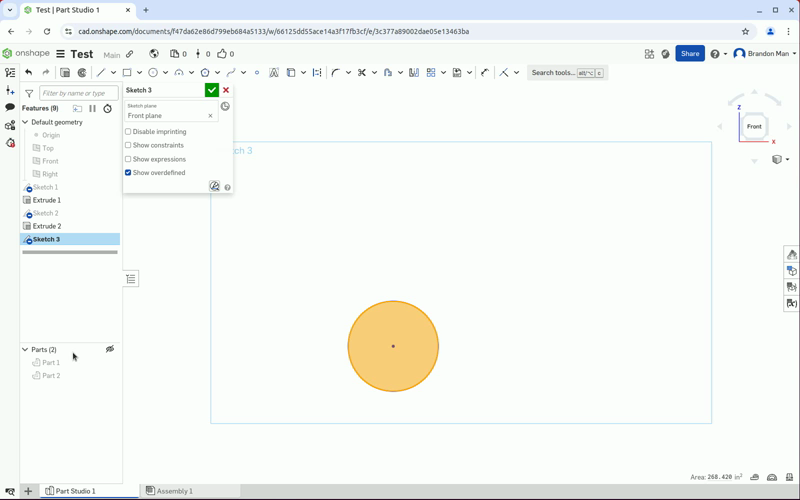
key(shift+e)
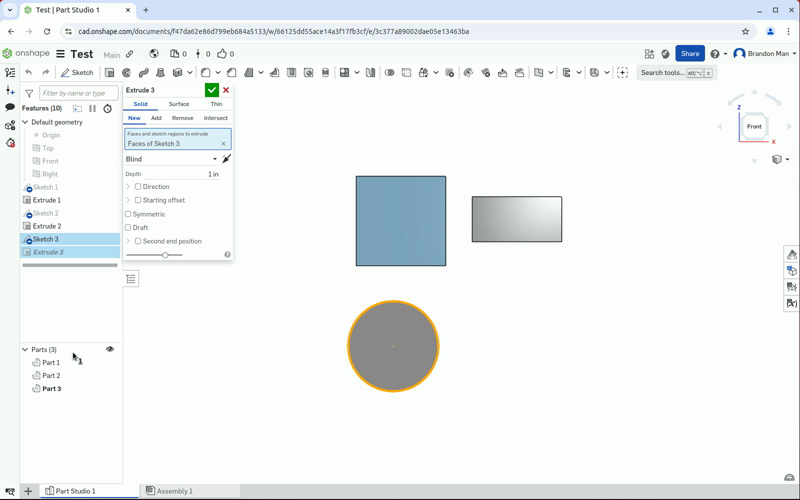
mouse_move(143, 106)
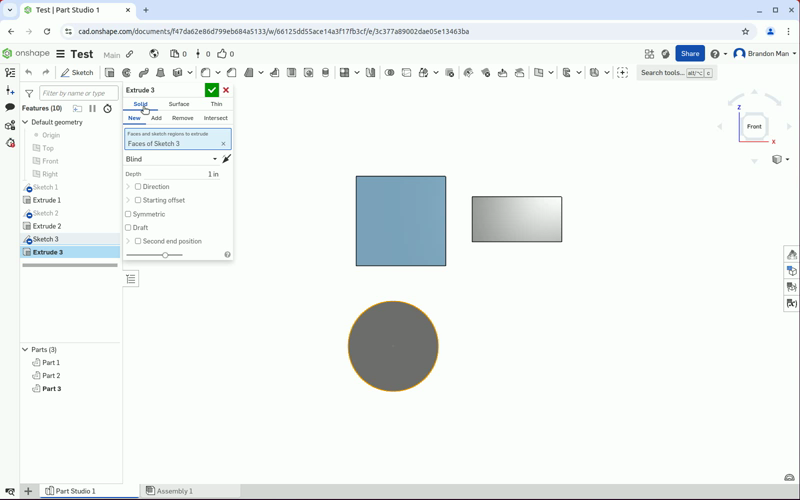
click(143, 106)
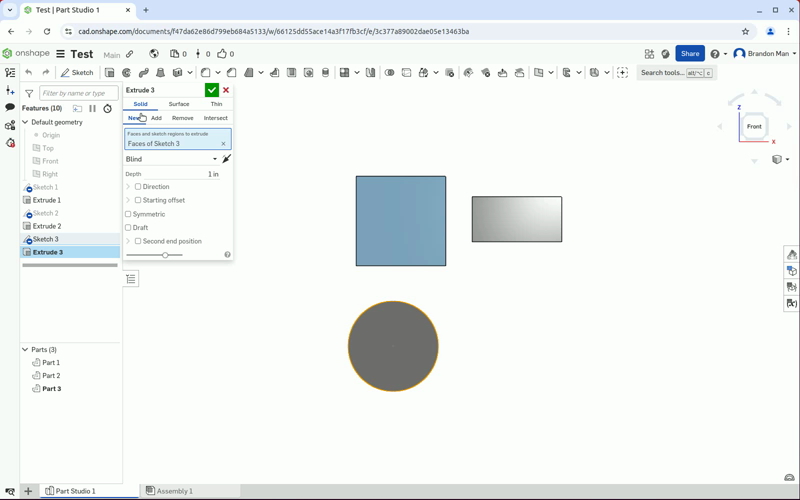
mouse_move(137, 120)
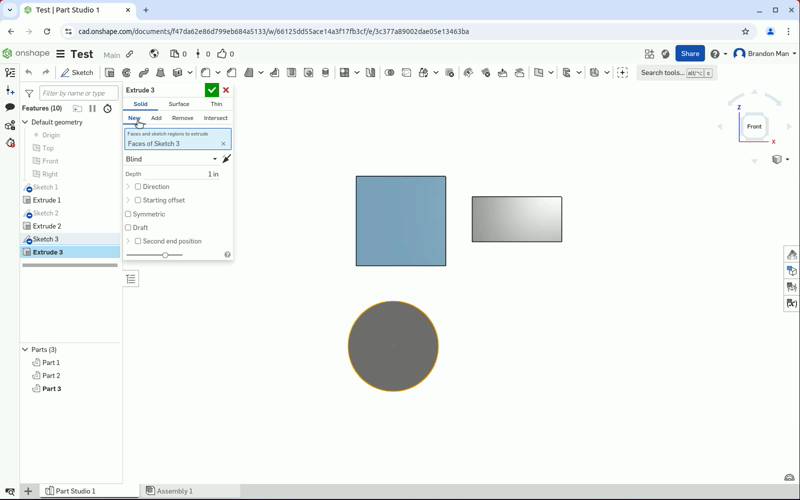
click(137, 120)
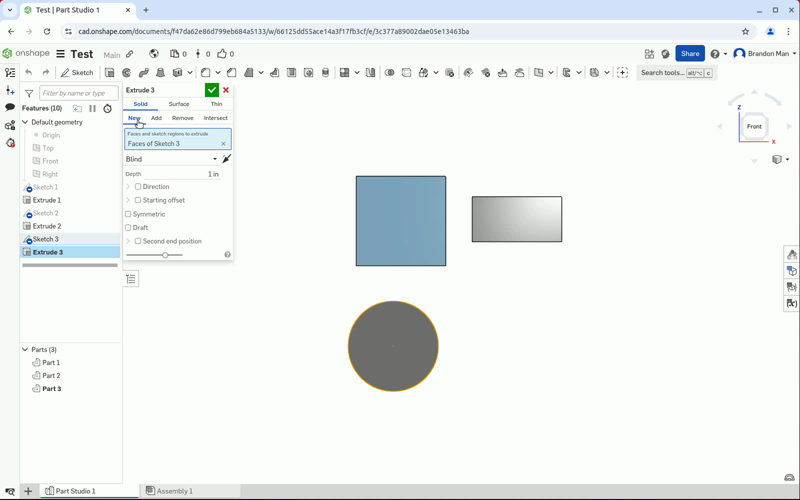
key(tab, 4)
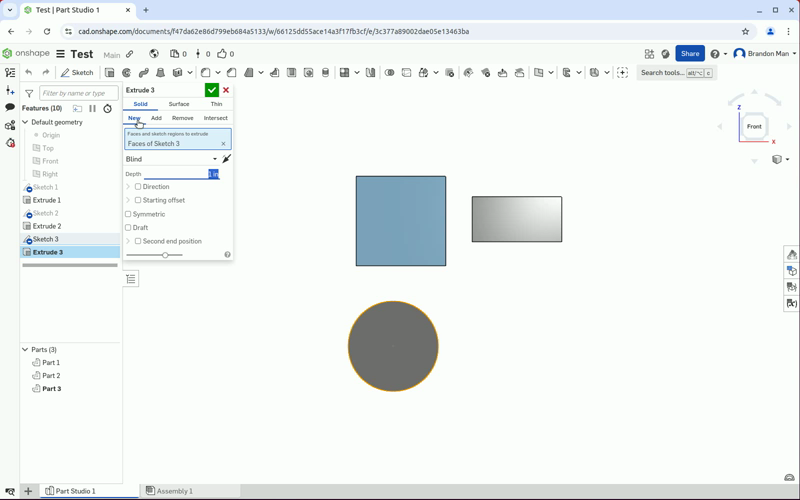
text(18.294)
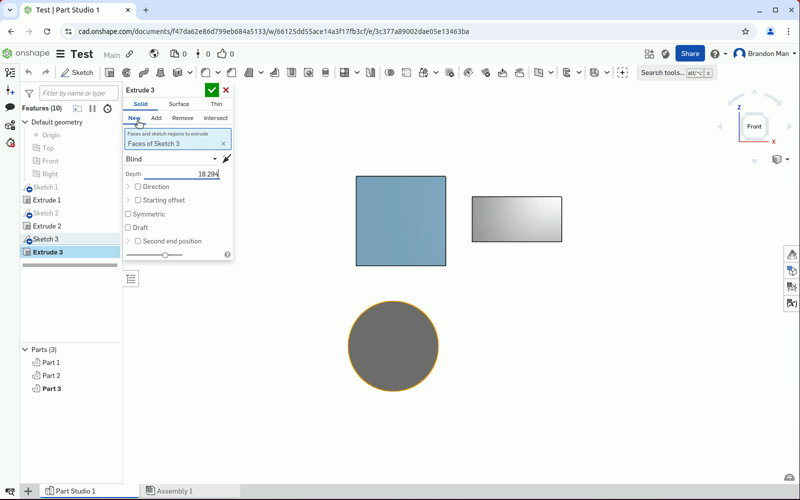
key(enter)
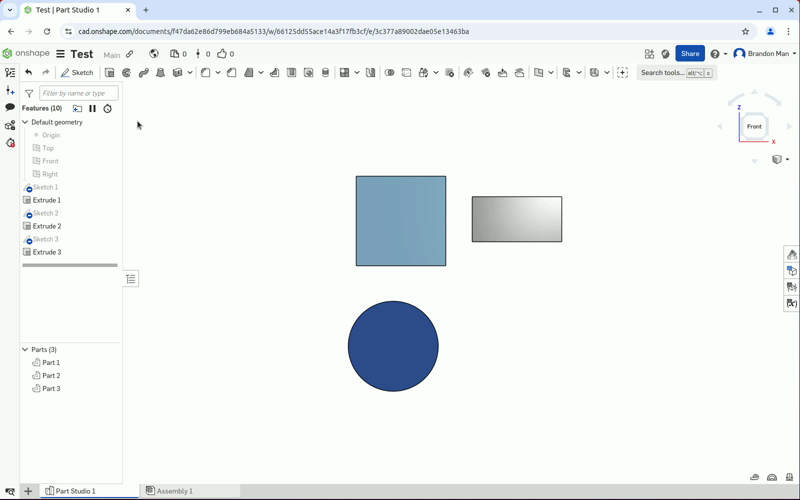
key(shift+h)
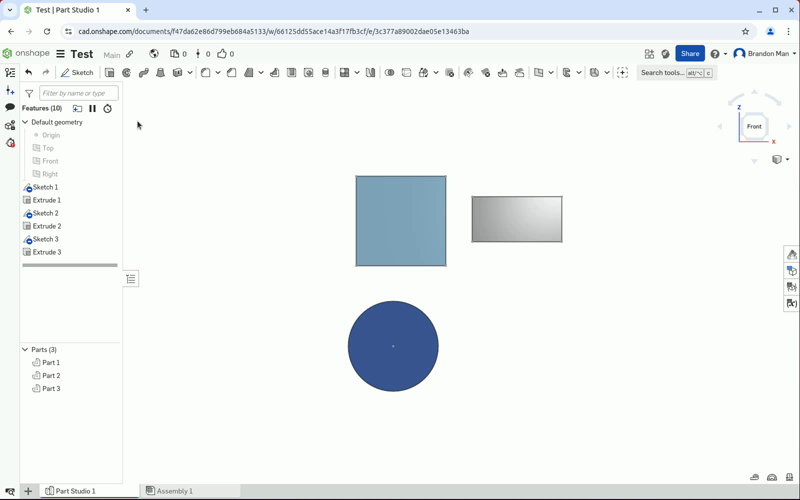
key(shift+h)
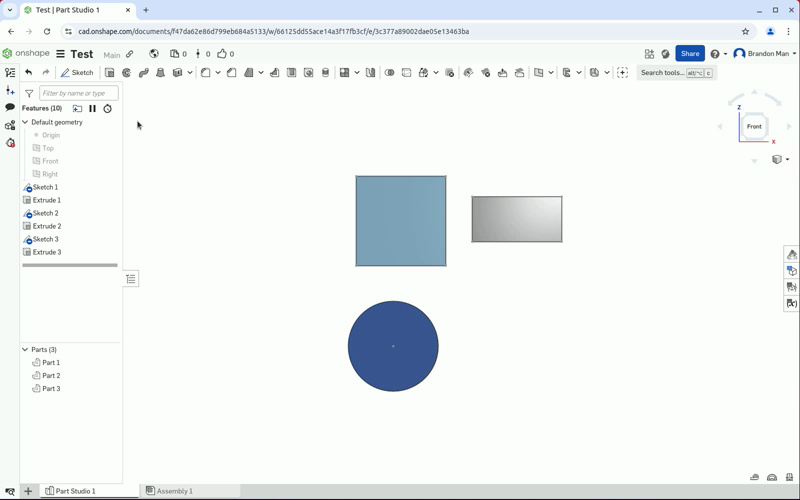
key(shift+7)
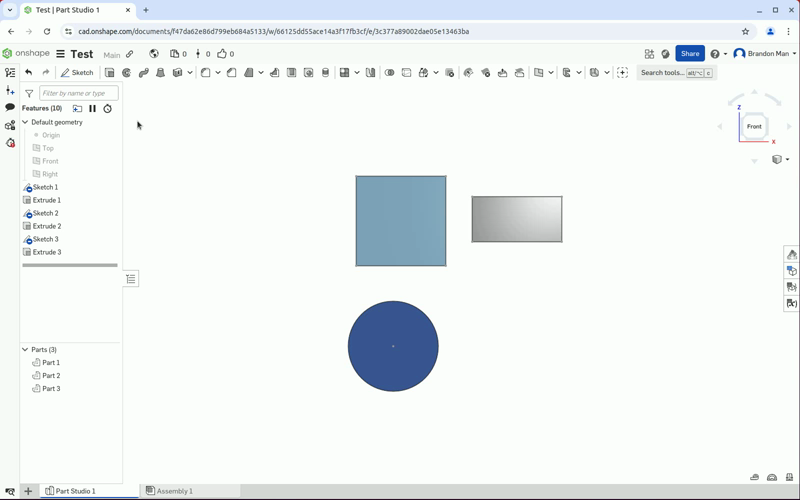
key(left, 2)
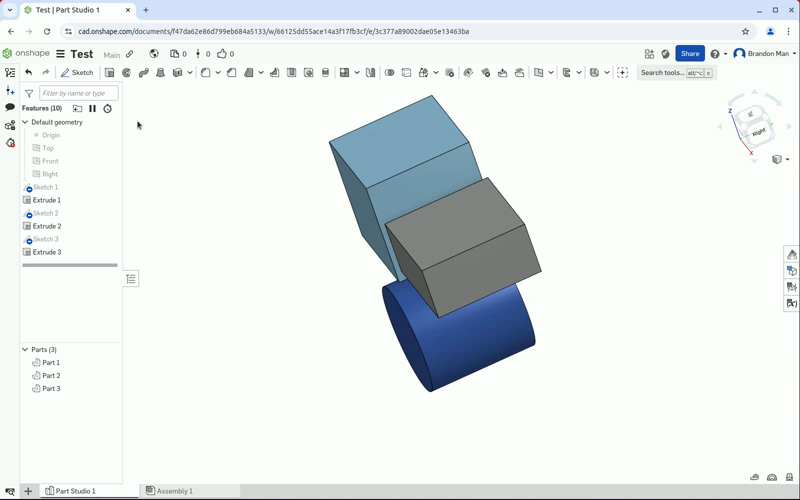
key(down, 2)
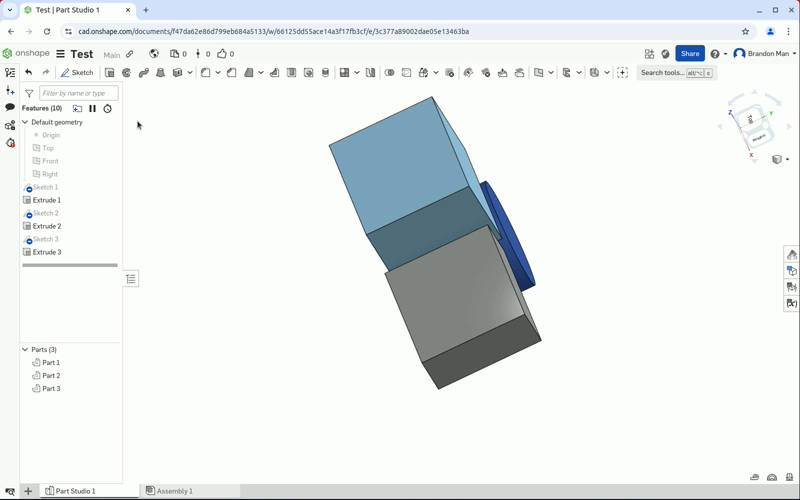
key(up, 2)
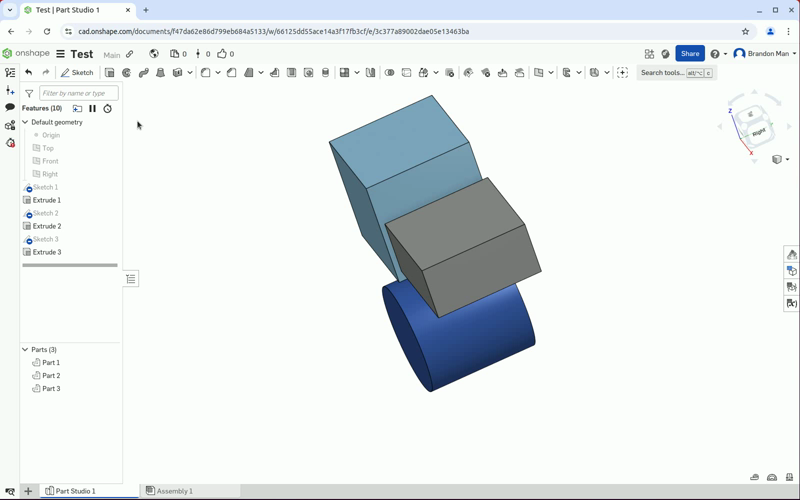
key(right, 2)
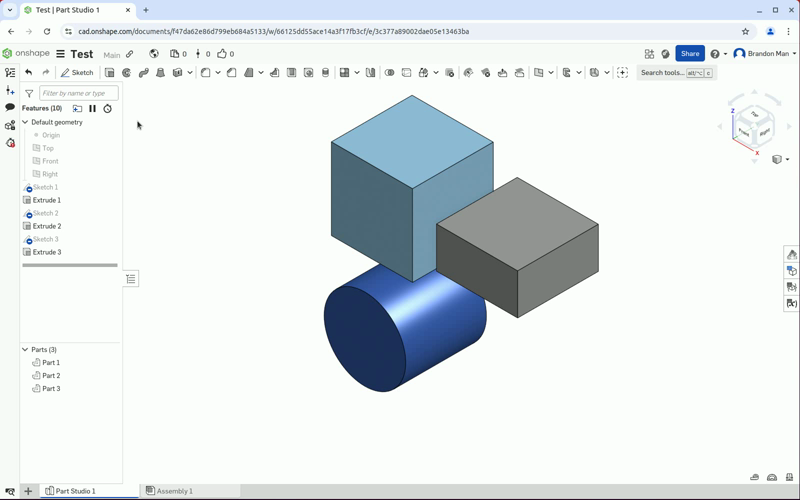
mouse_move(73, 189)
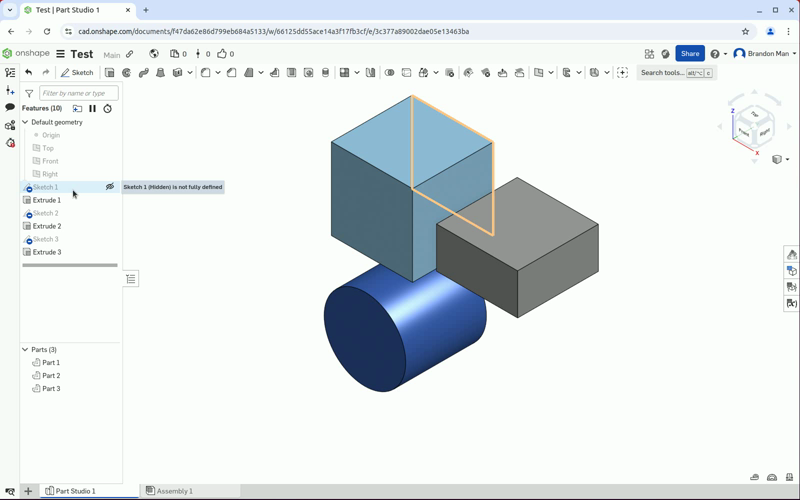
click(73, 189)